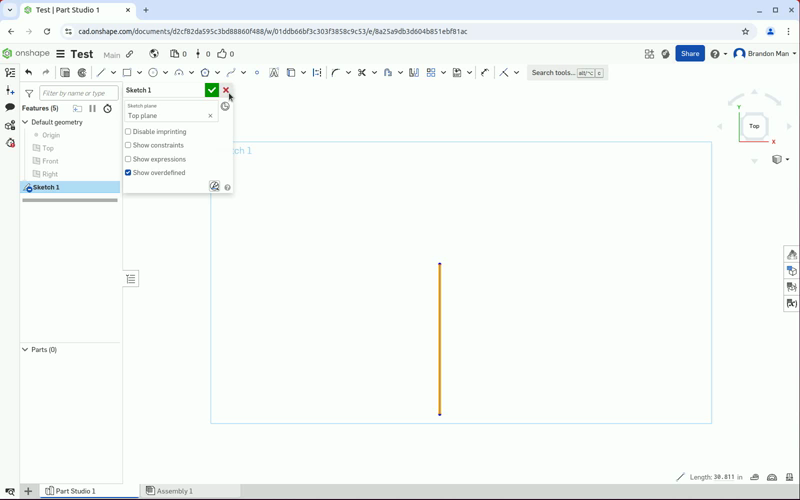
key(shift+h)
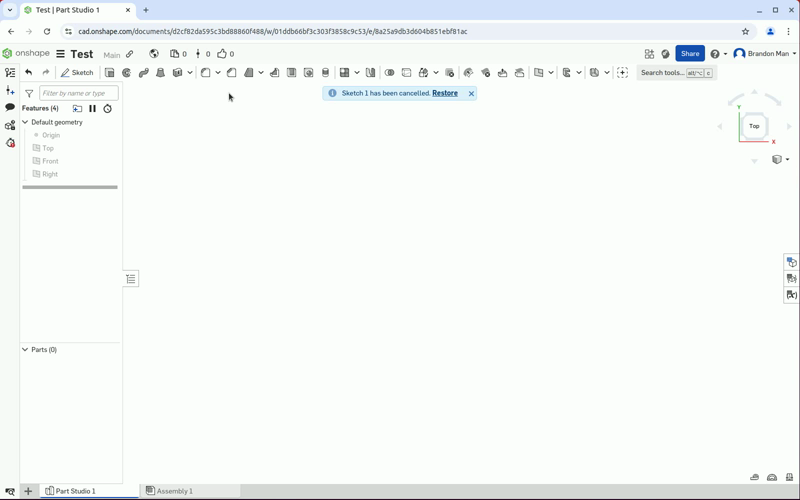
mouse_move(73, 352)
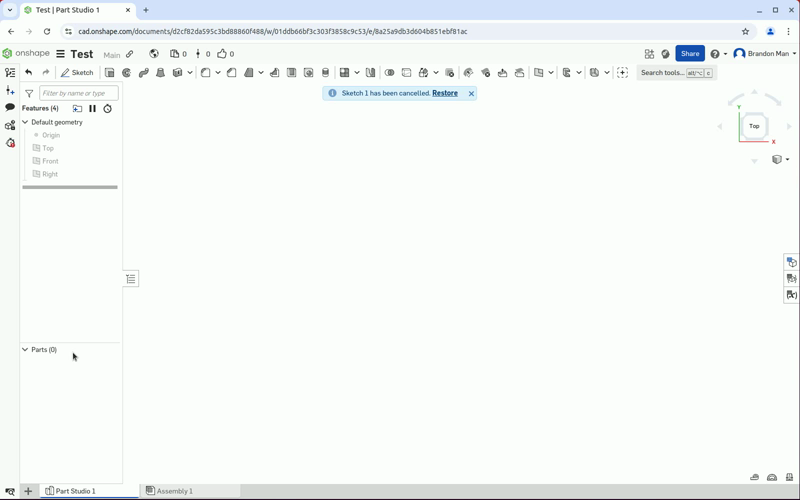
key(y)
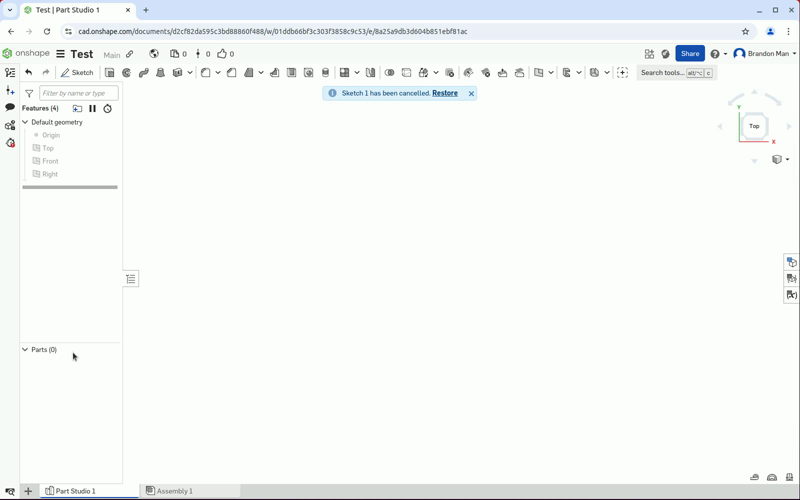
key(shift+p)
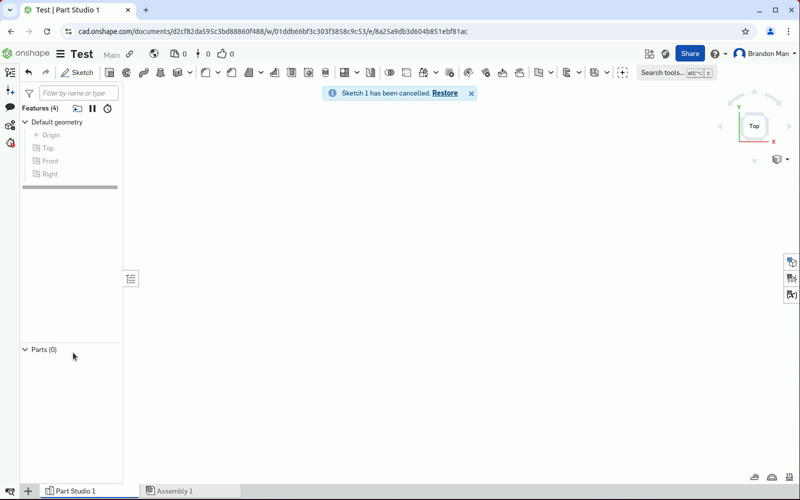
key(space)
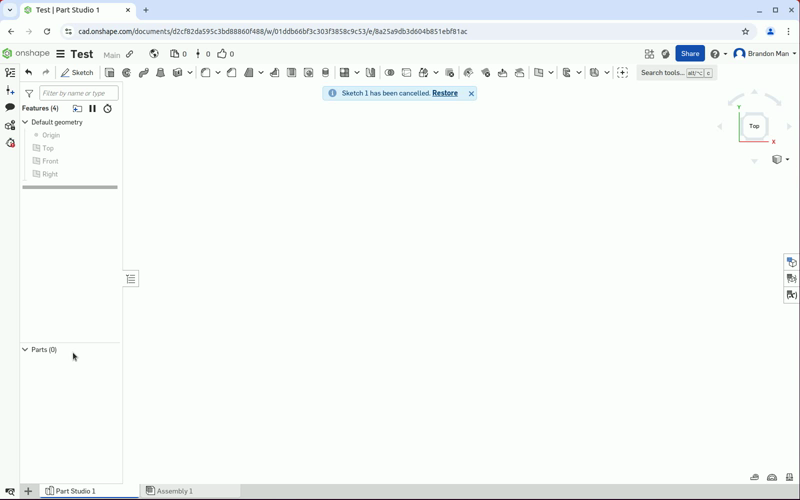
key_down(shift)
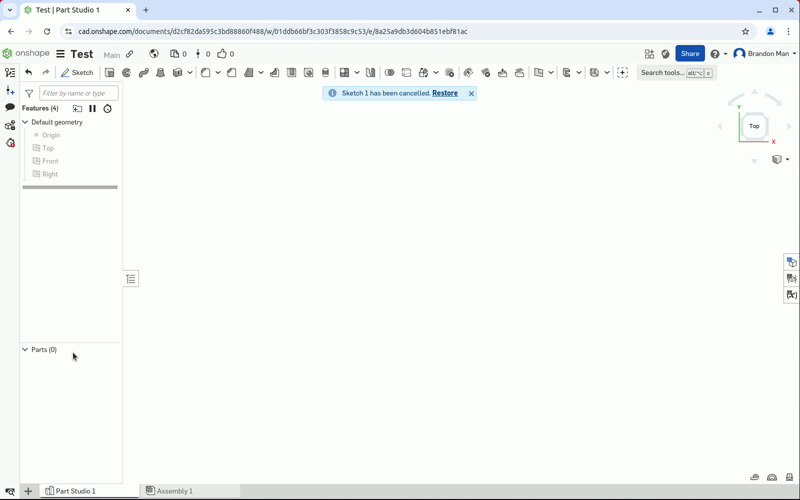
key(up)
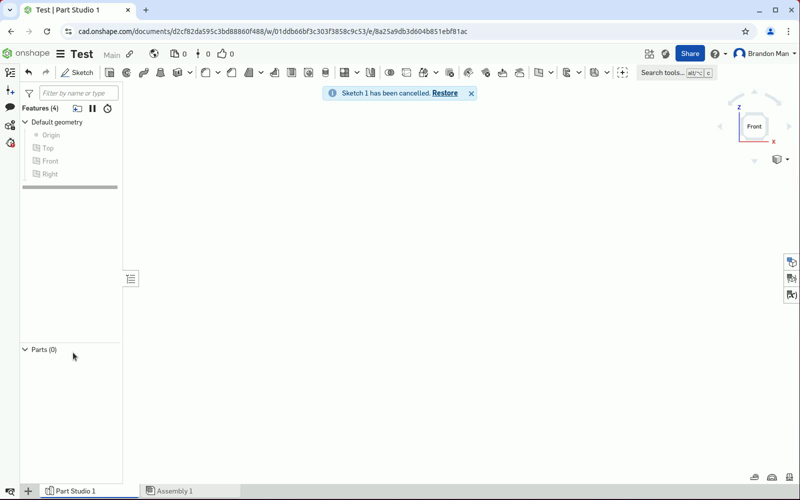
key_up(shift)
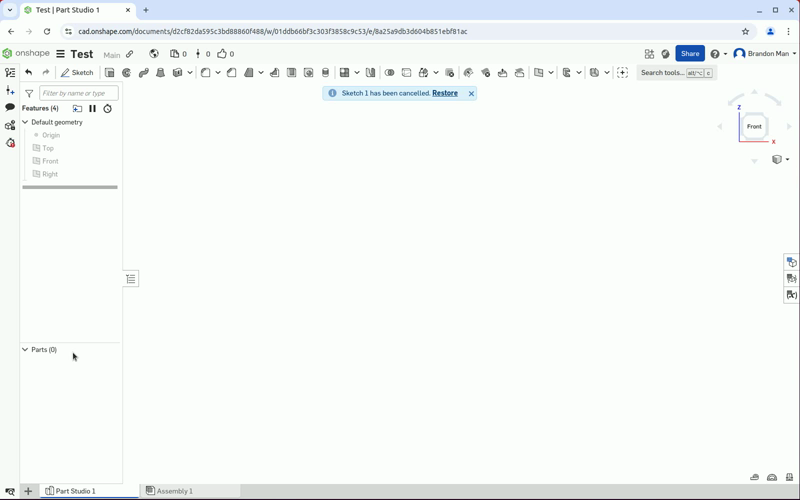
mouse_move(73, 352)
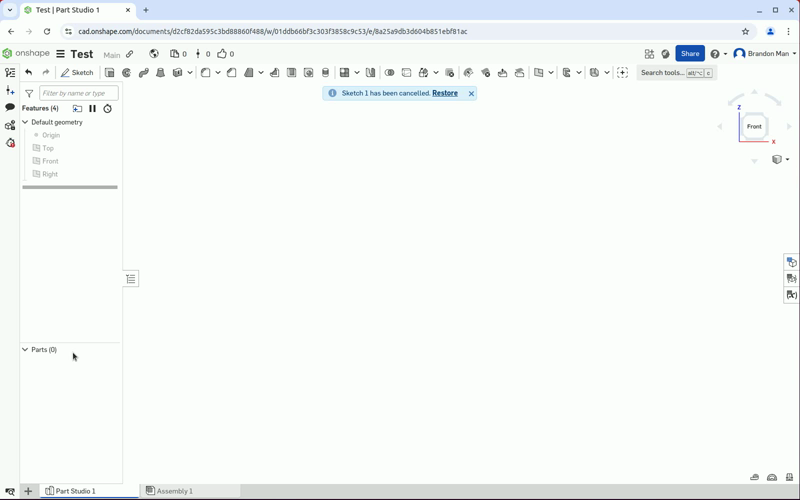
key(shift+y)
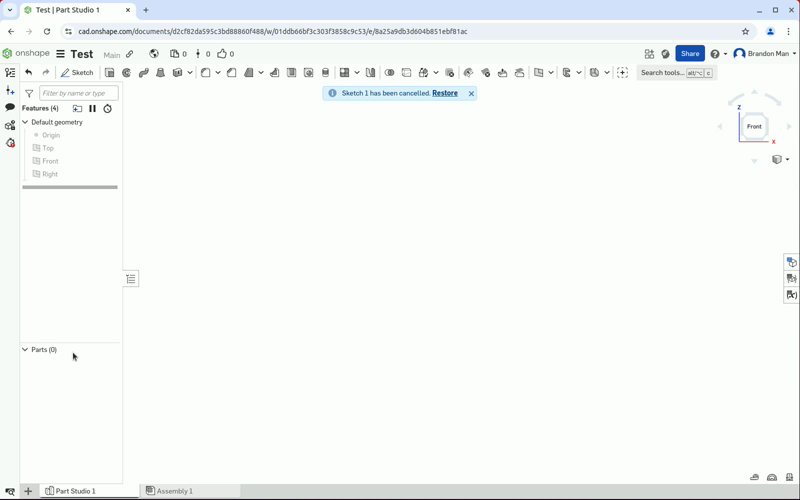
key(shift+s)
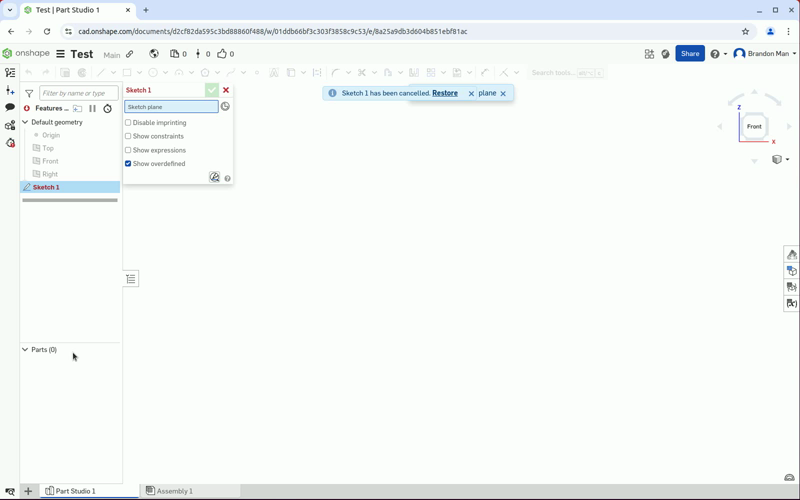
mouse_move(73, 163)
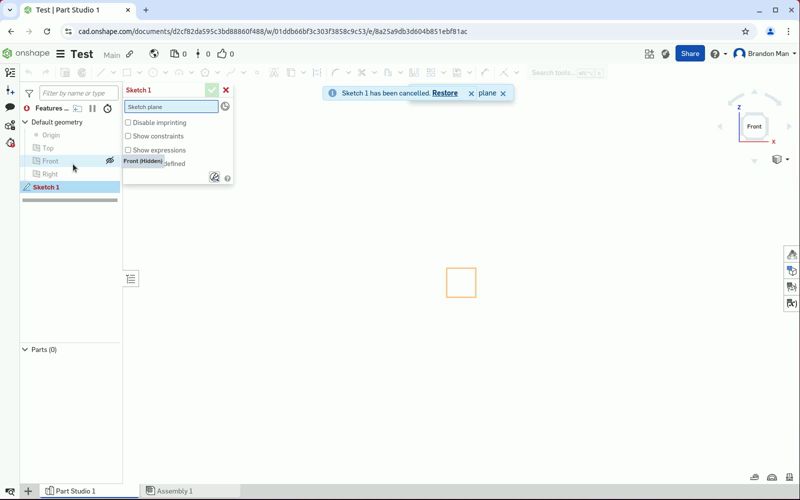
click(73, 163)
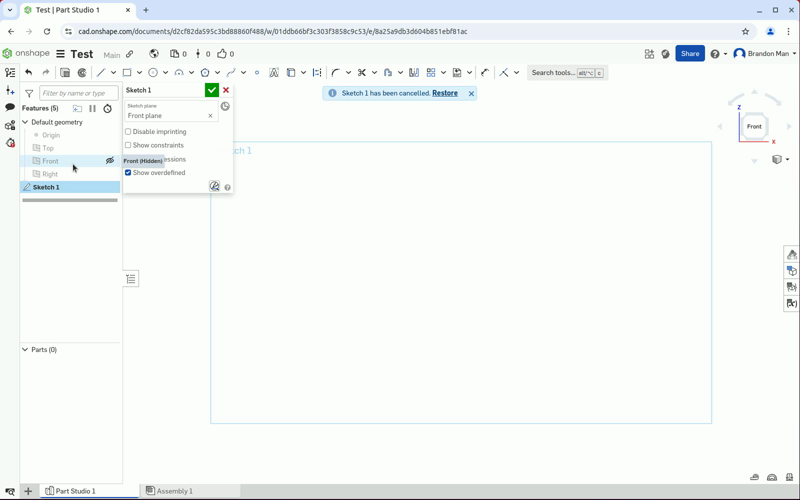
mouse_move(73, 352)
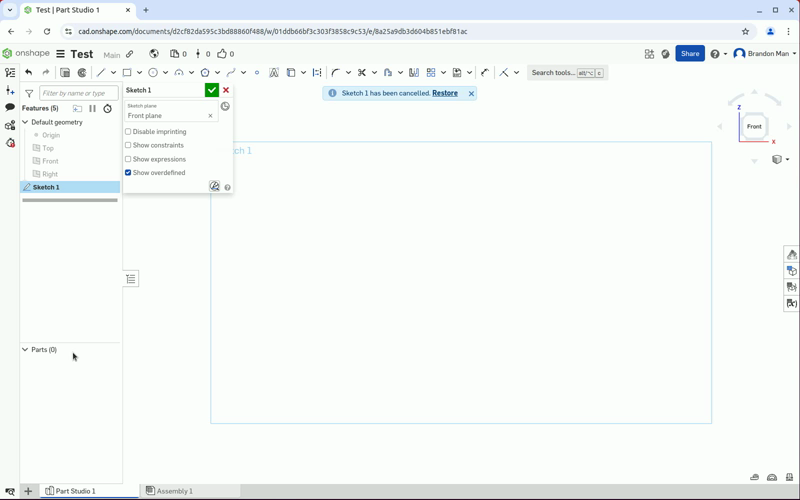
key(y)
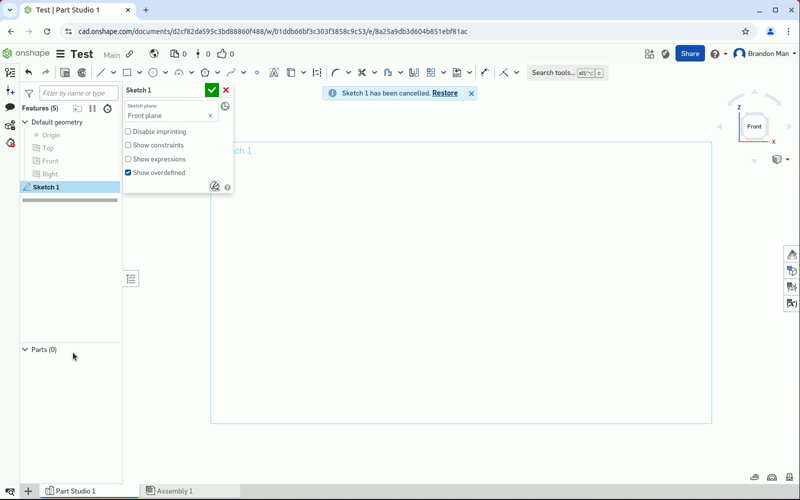
key(l)
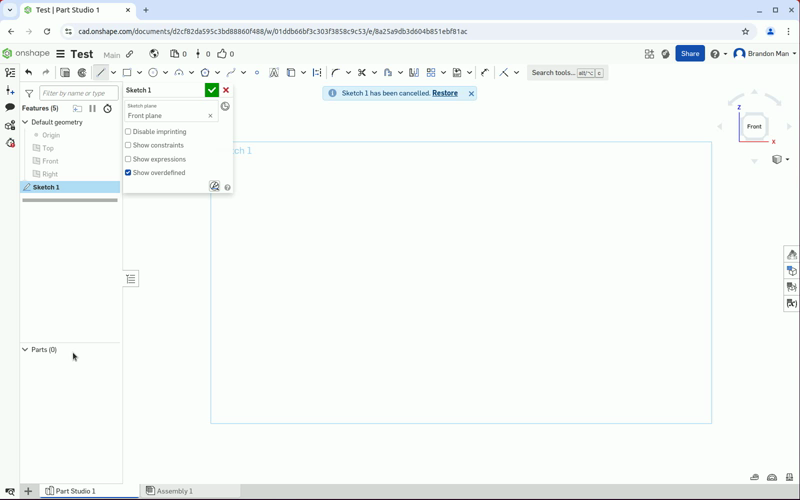
key_down(shift)
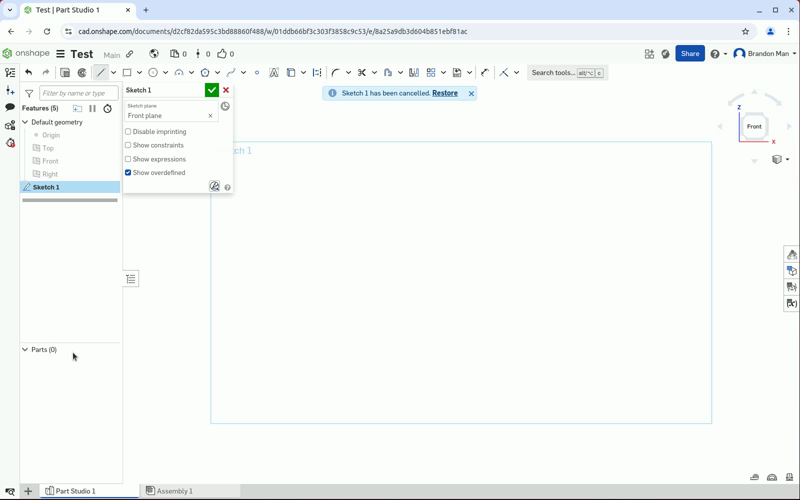
mouse_move(348, 297)
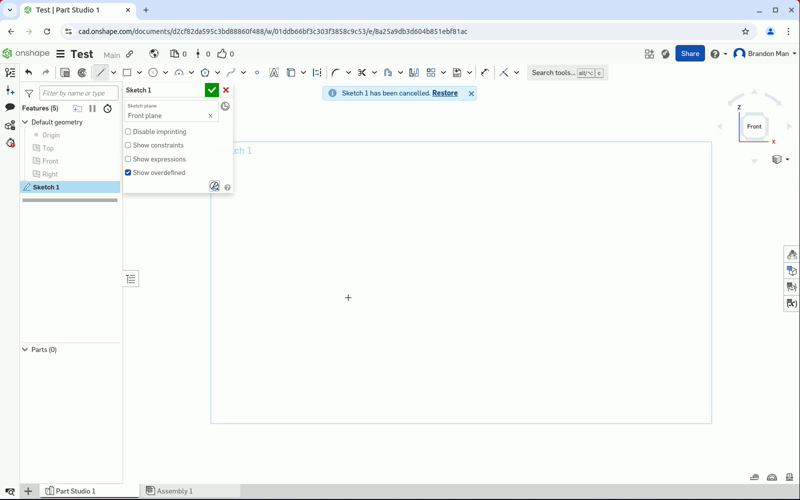
click(348, 297)
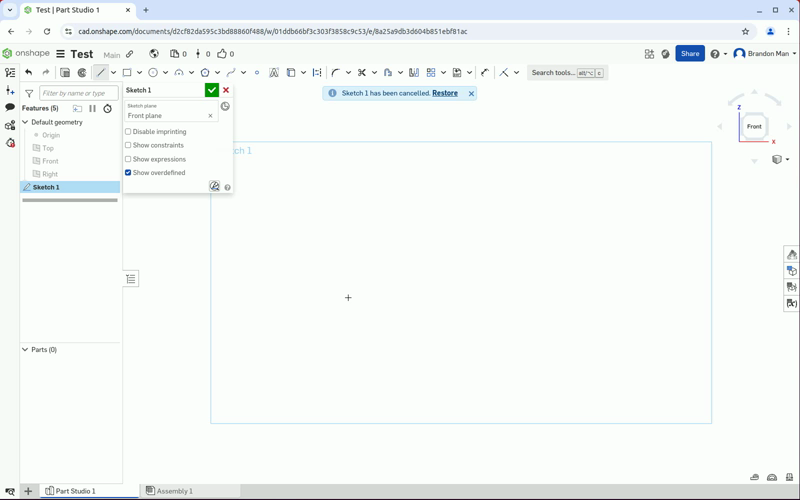
key_up(shift)
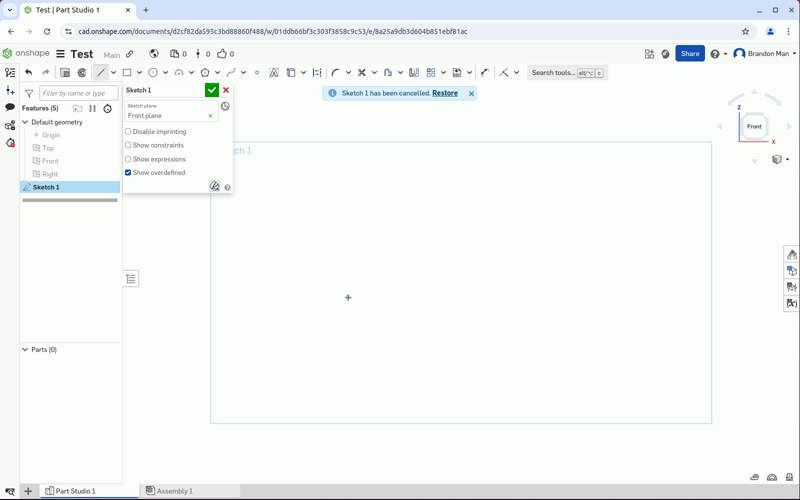
key_down(shift)
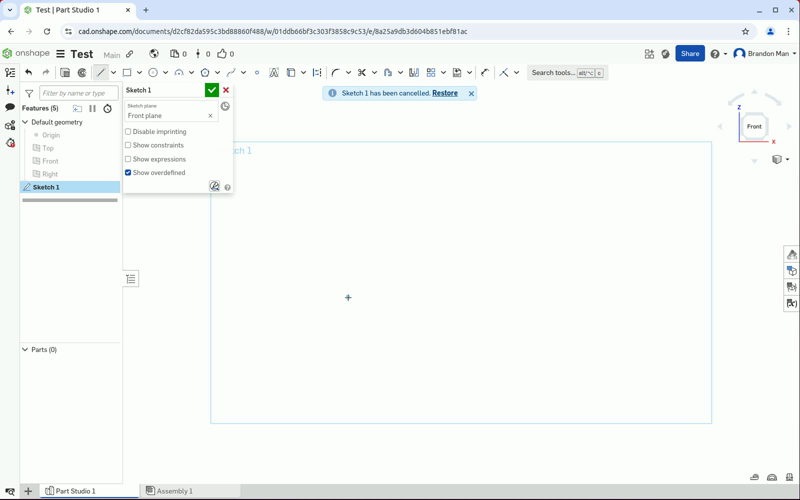
mouse_move(572, 297)
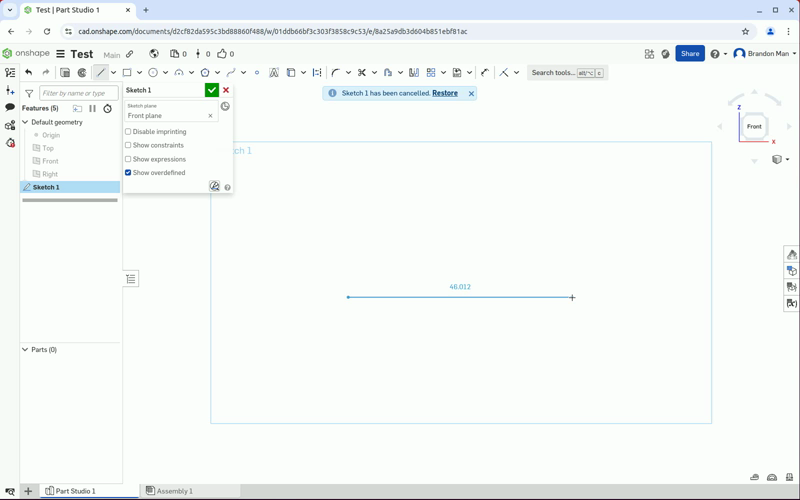
click(572, 297)
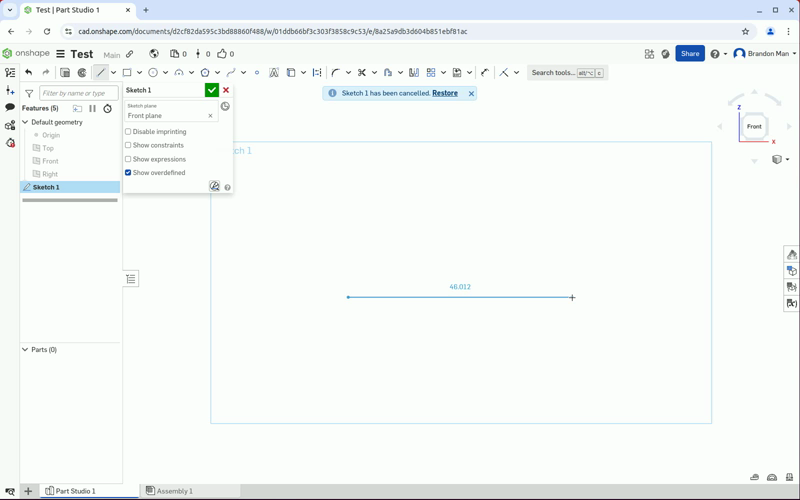
key_up(shift)
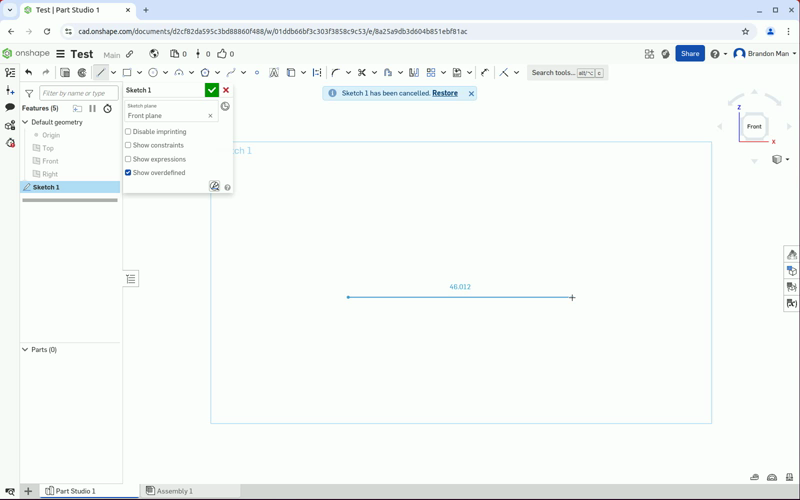
key_down(shift)
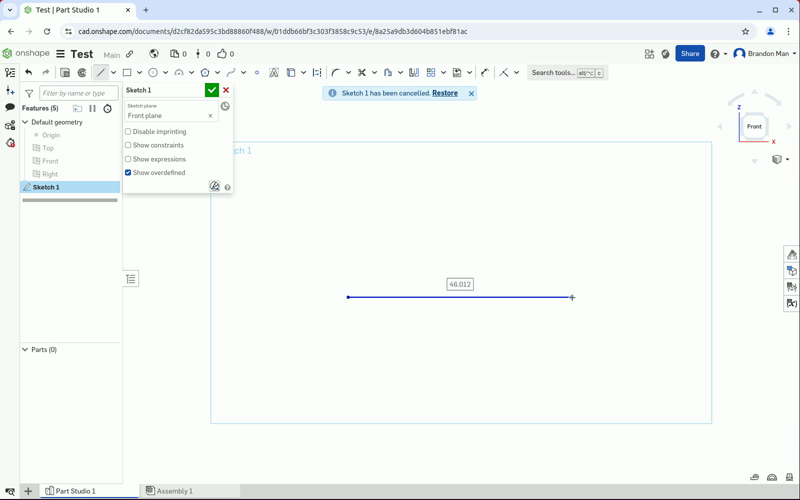
mouse_move(589, 297)
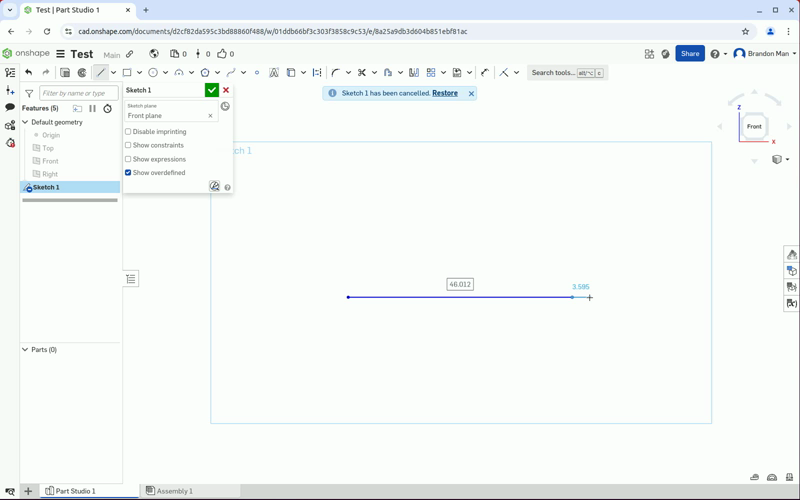
mouse_move(572, 268)
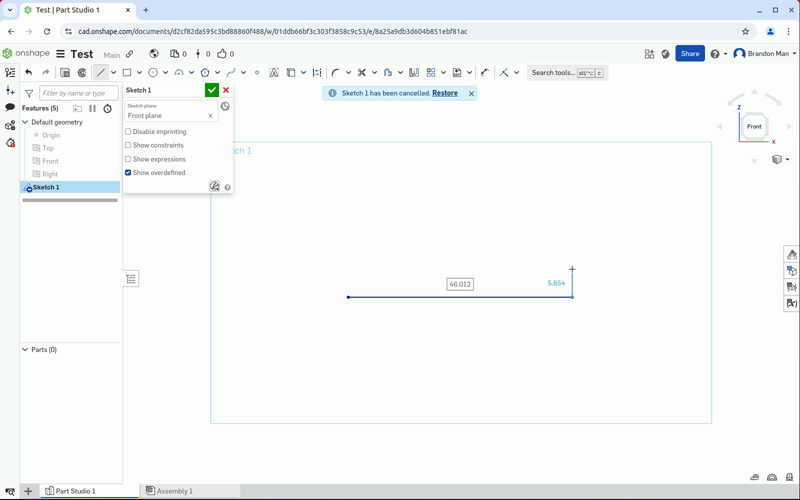
click(572, 268)
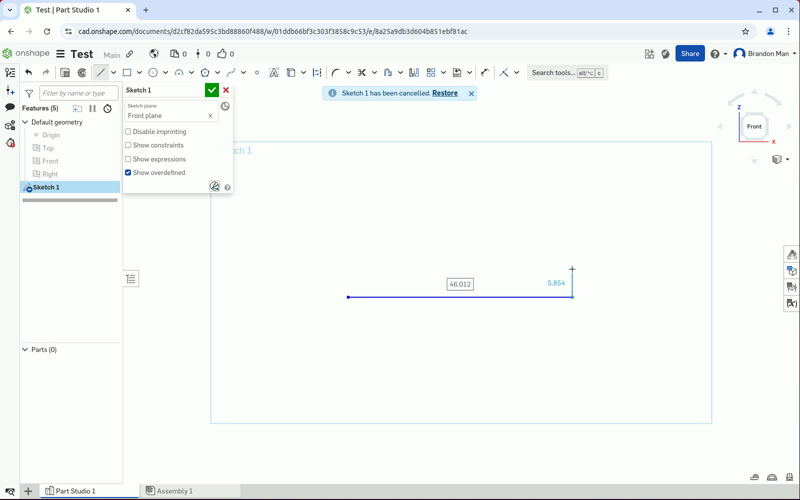
key_up(shift)
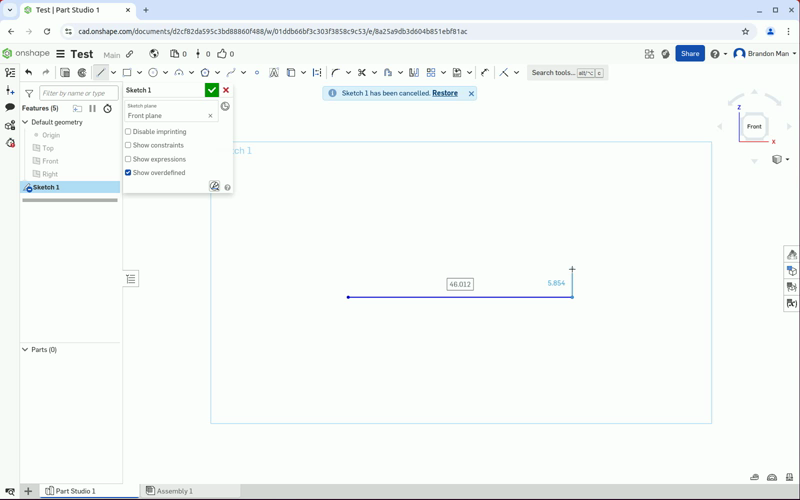
key_down(shift)
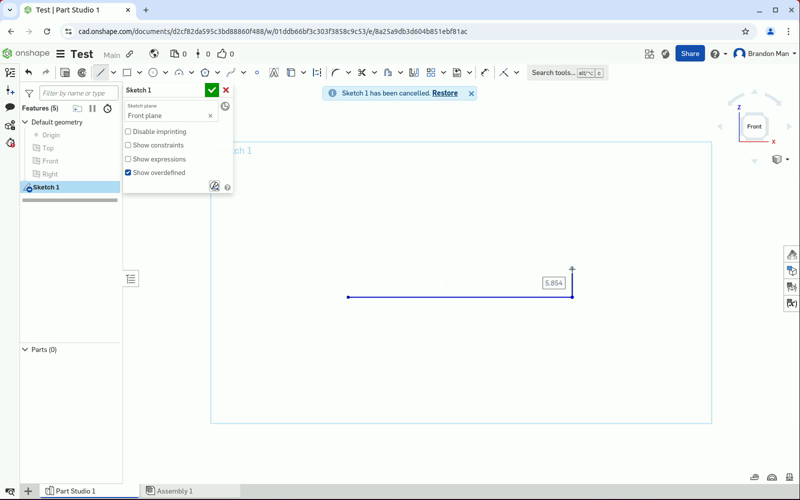
mouse_move(348, 268)
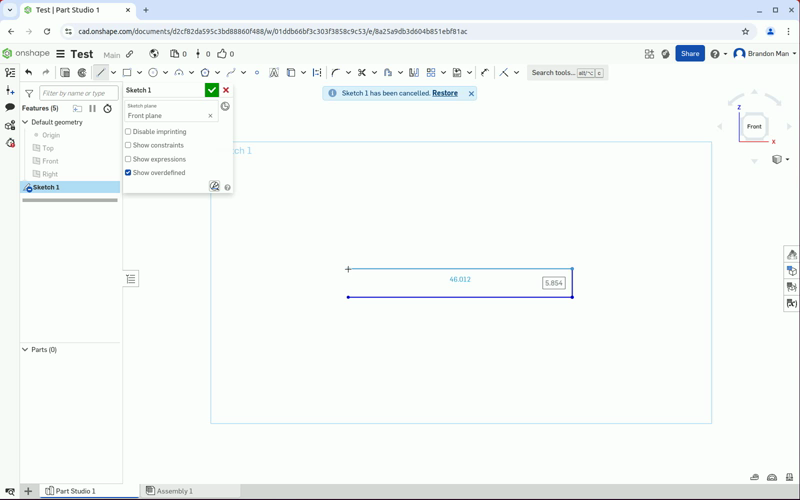
click(348, 268)
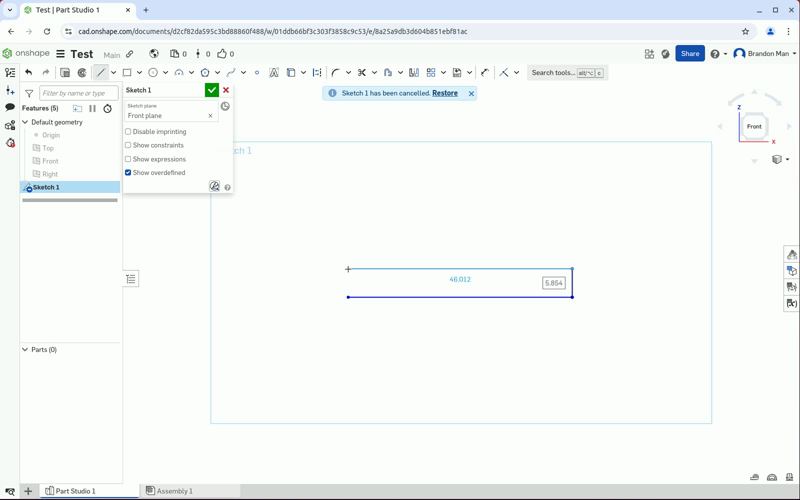
key_up(shift)
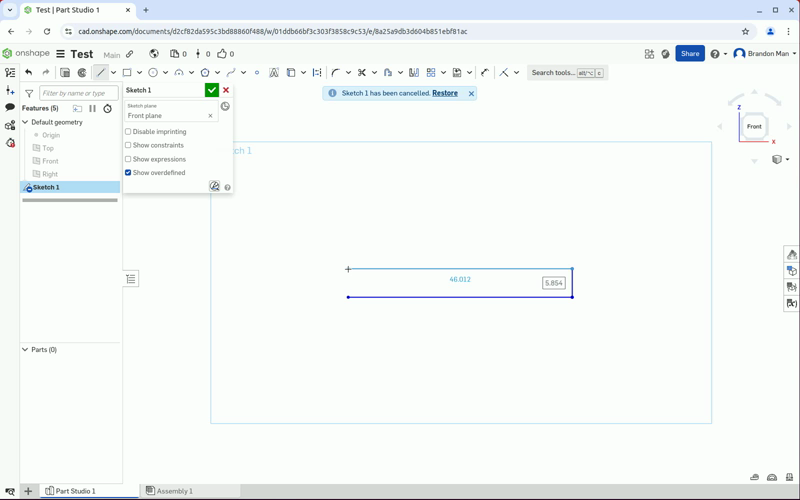
mouse_move(378, 268)
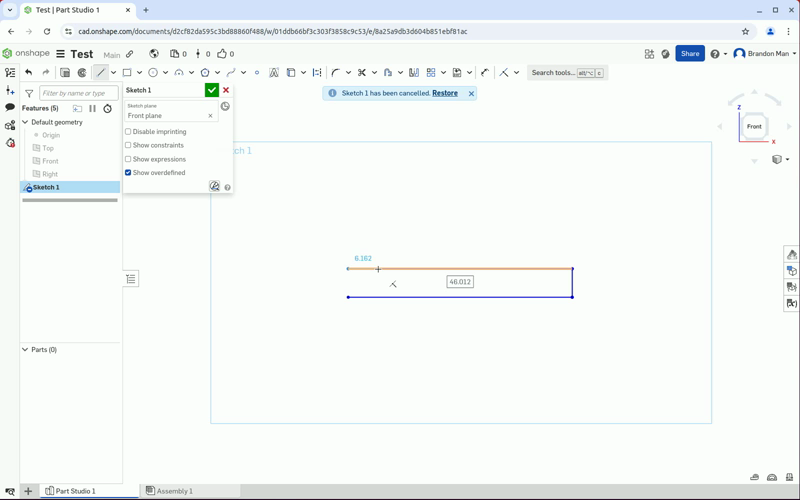
key_down(shift)
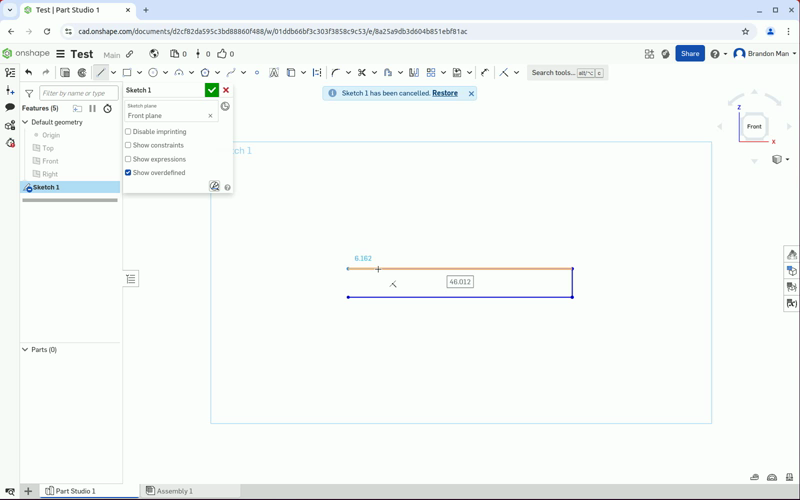
mouse_move(348, 297)
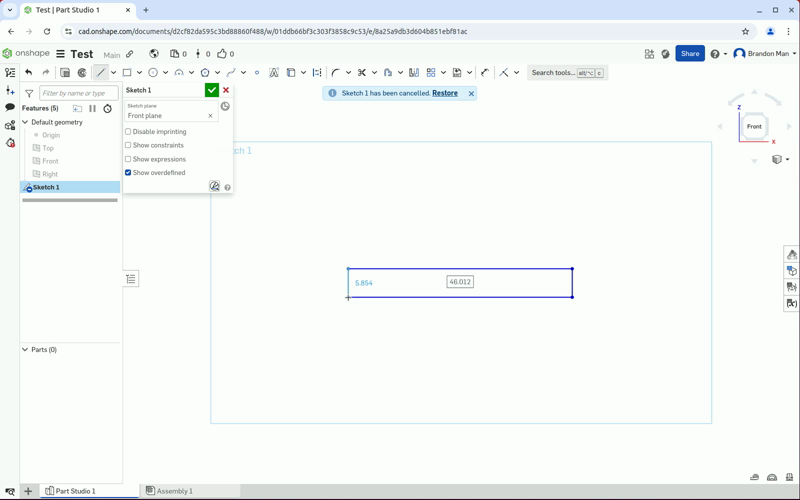
key_up(shift)
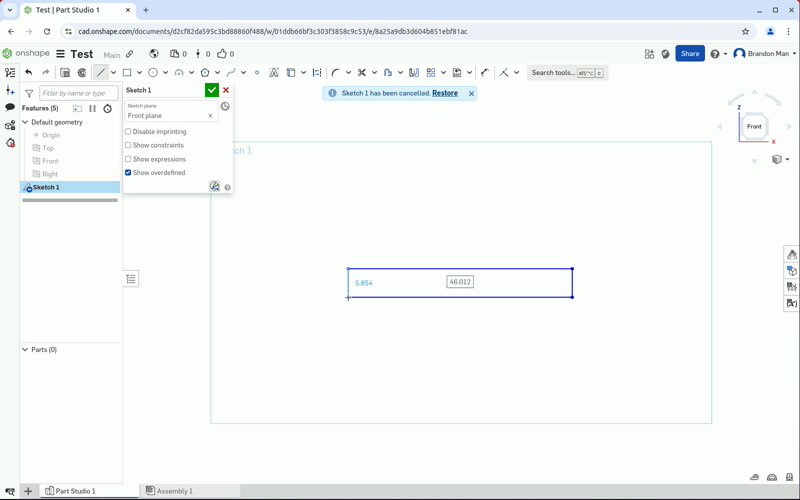
click(348, 297)
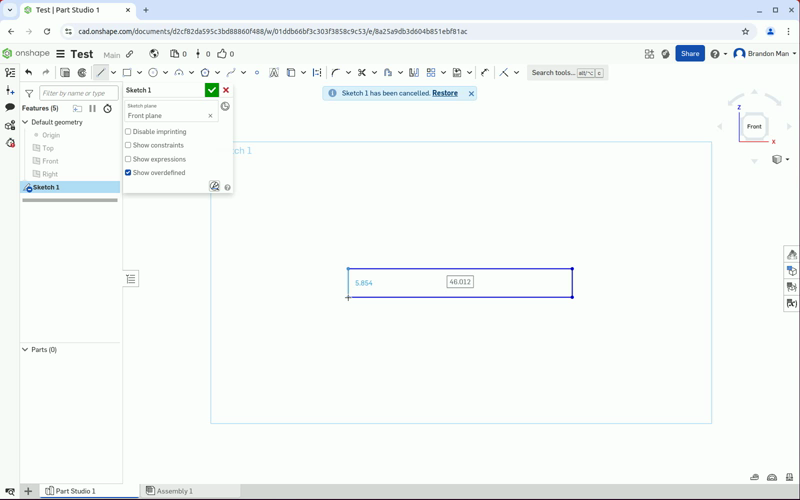
key(esc)
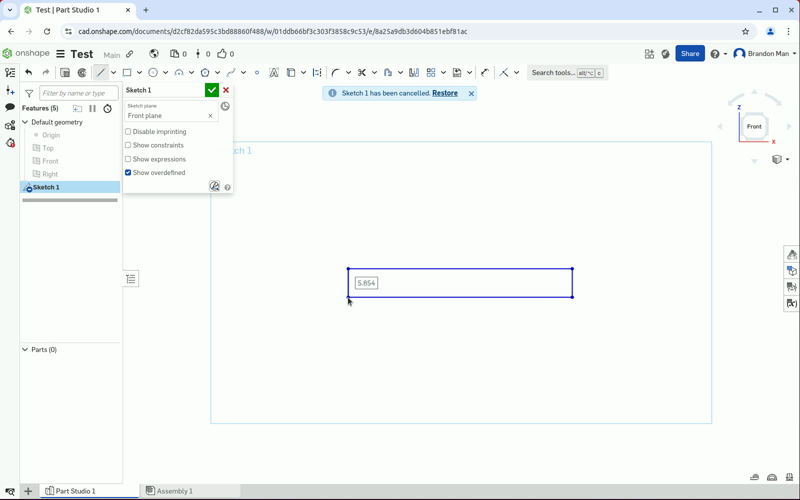
mouse_move(474, 278)
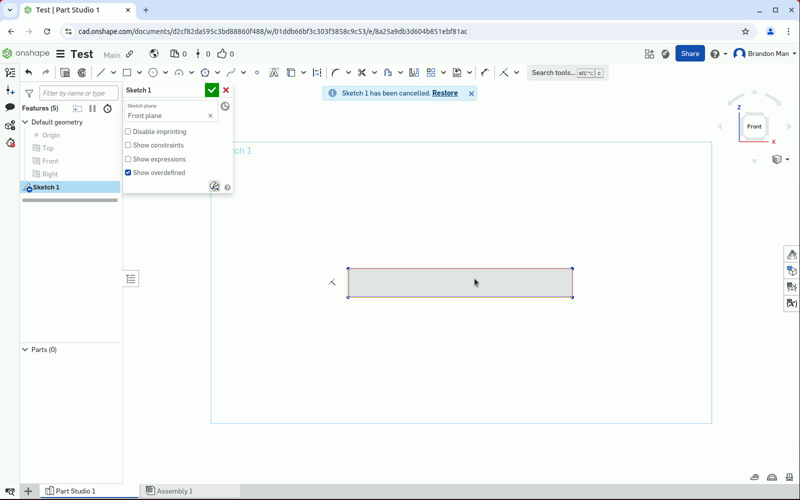
click(474, 278)
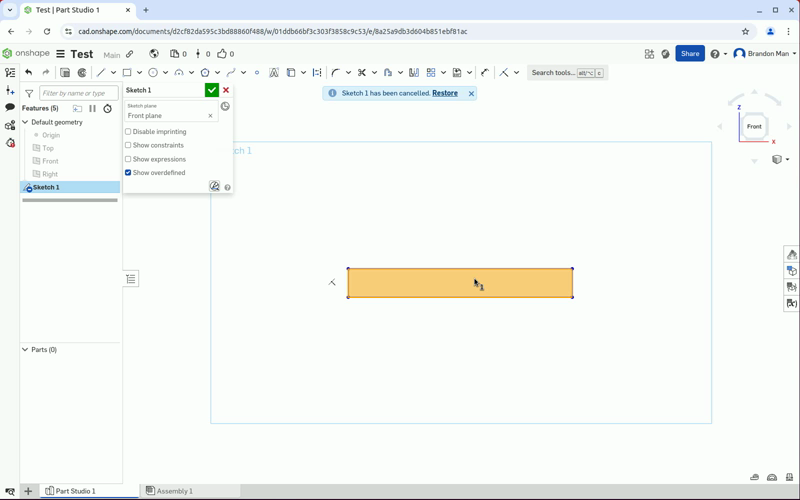
mouse_move(73, 352)
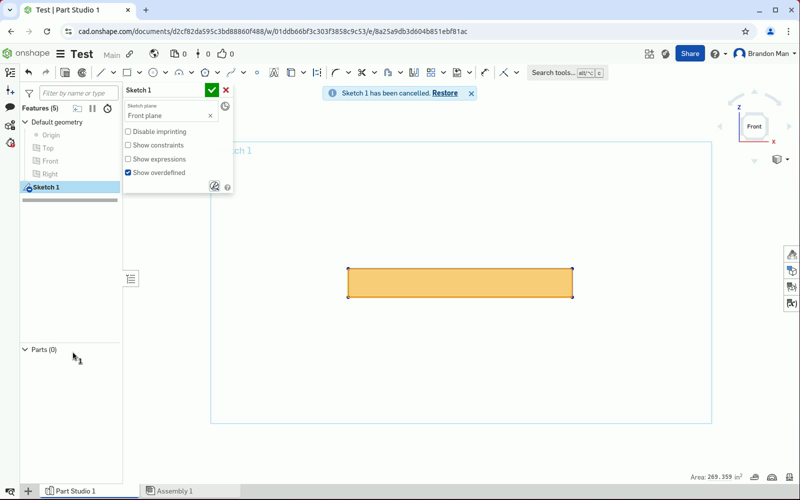
key(shift+y)
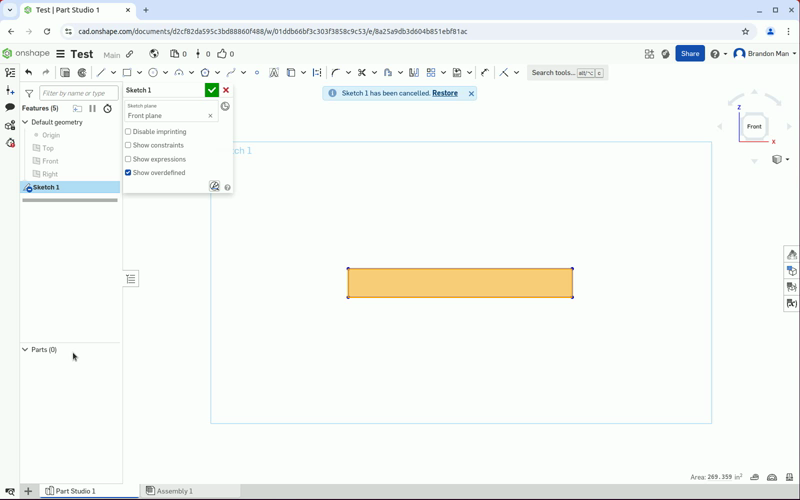
key(shift+e)
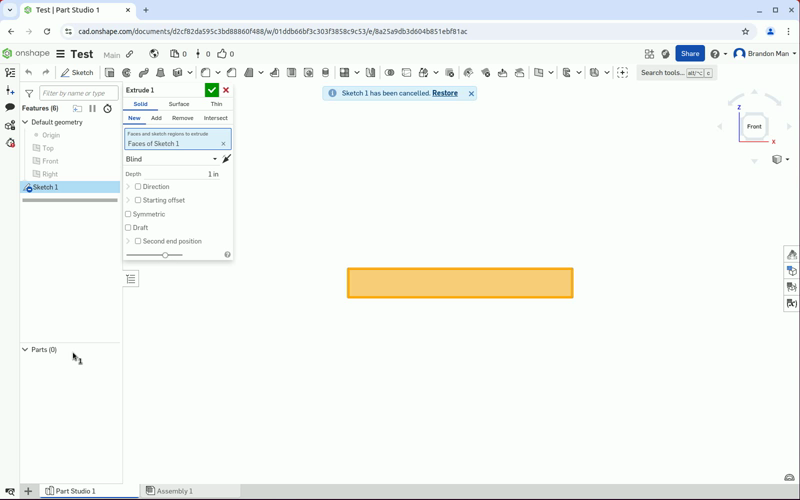
mouse_move(143, 106)
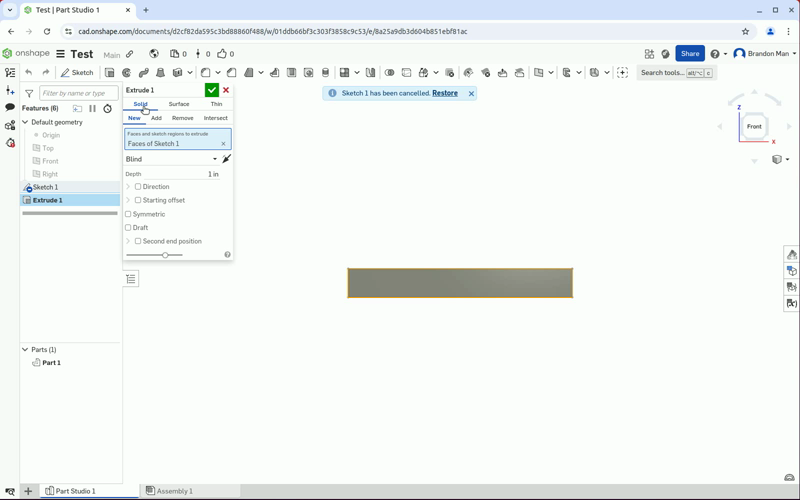
click(143, 106)
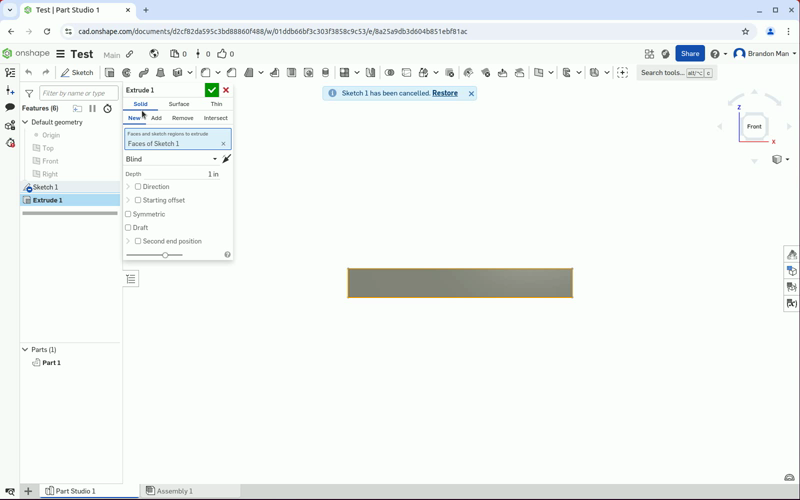
mouse_move(137, 120)
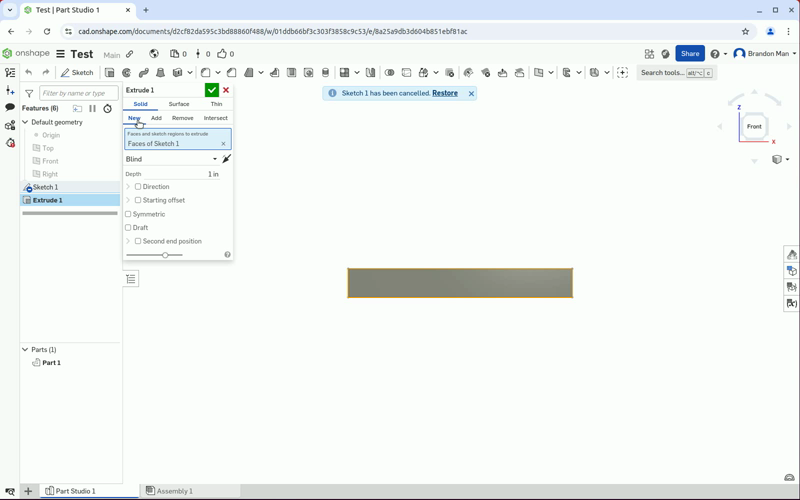
click(137, 120)
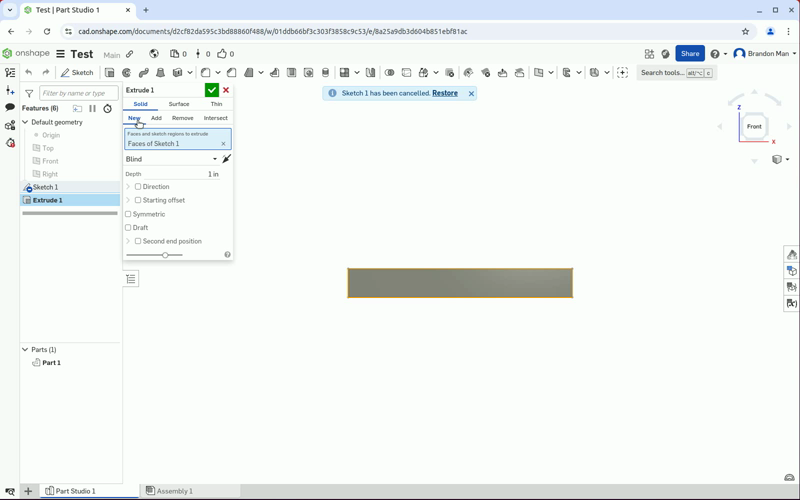
key(tab, 4)
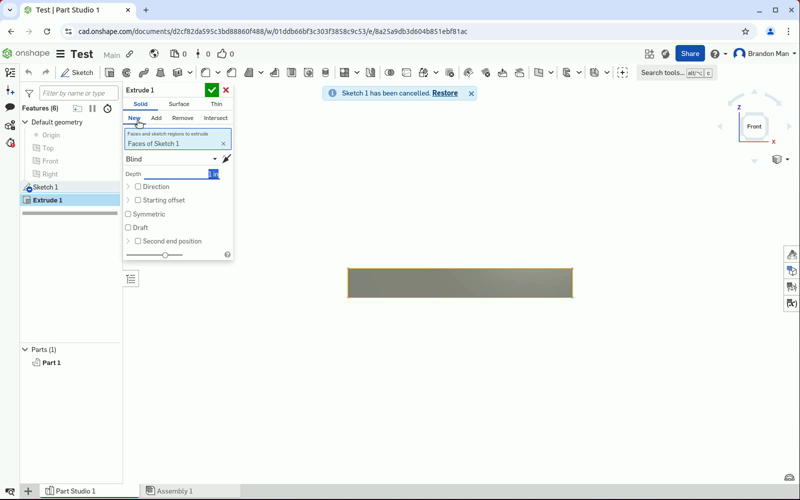
text(1.444)
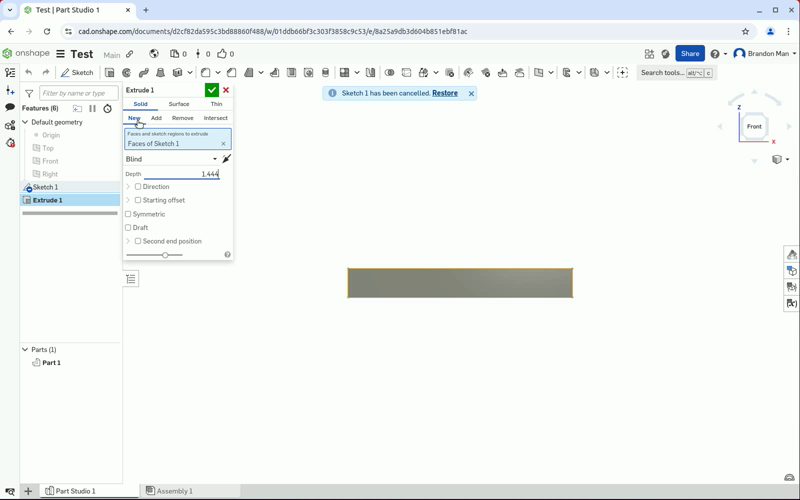
key(tab, 3)
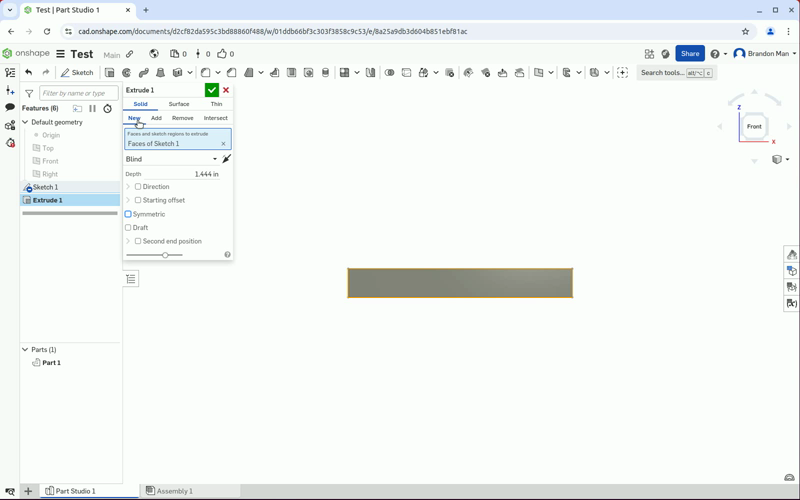
key(space)
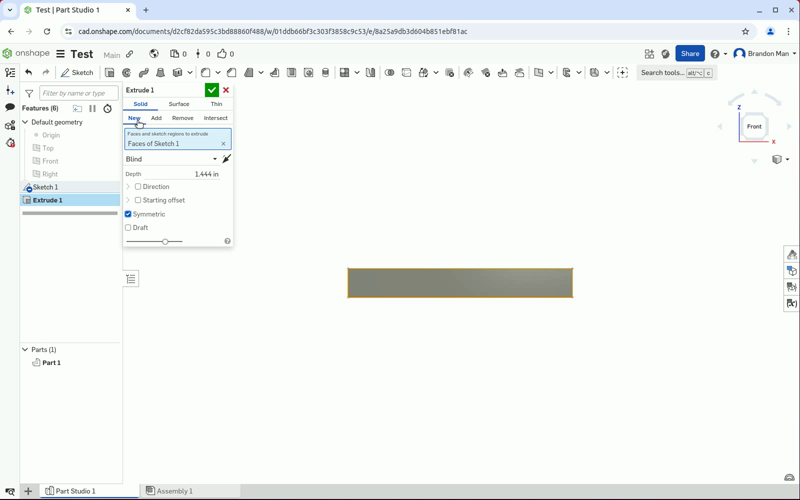
key(enter)
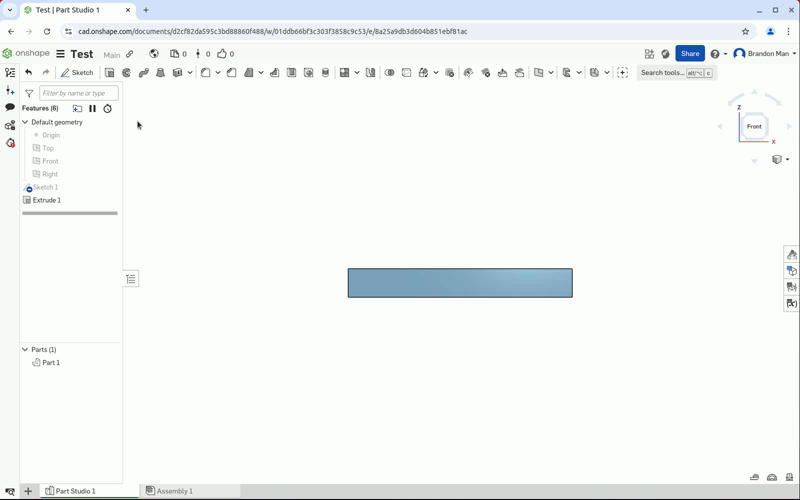
key(shift+h)
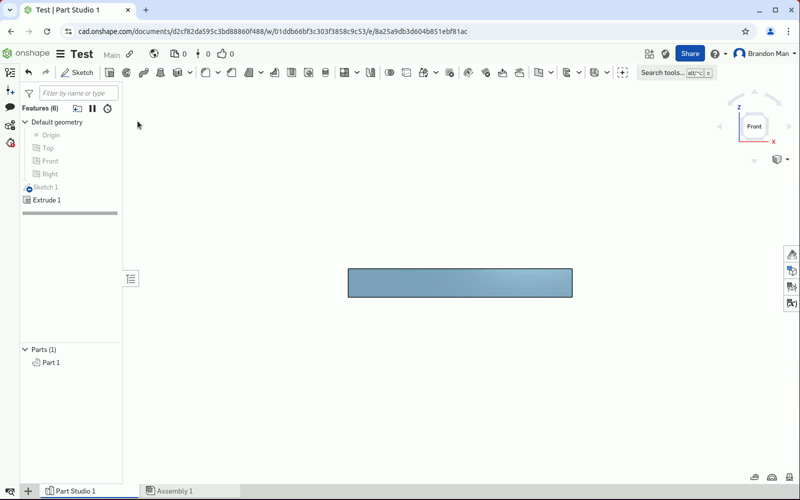
key(shift+h)
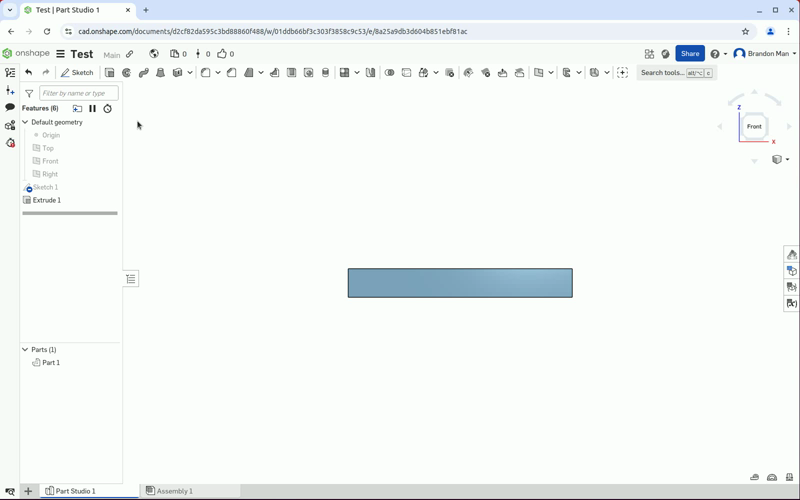
mouse_move(73, 189)
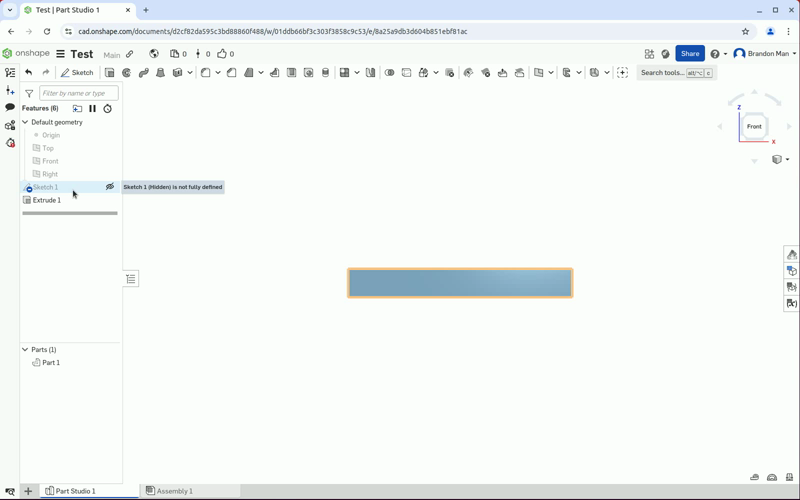
click(73, 189)
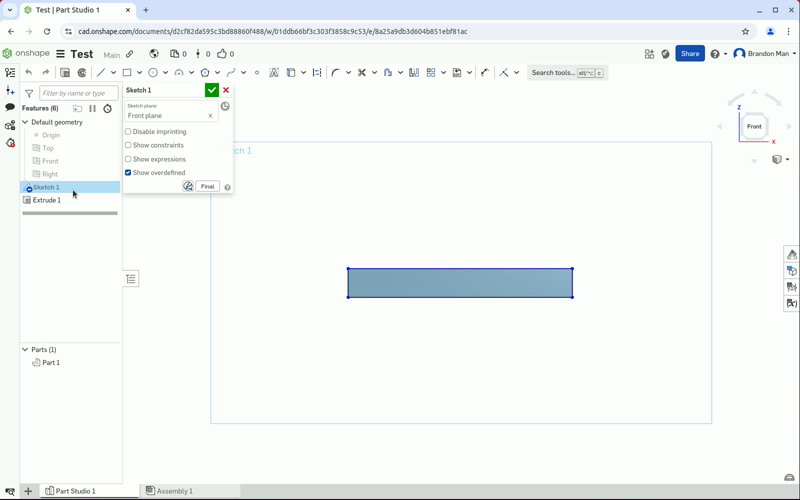
mouse_move(229, 92)
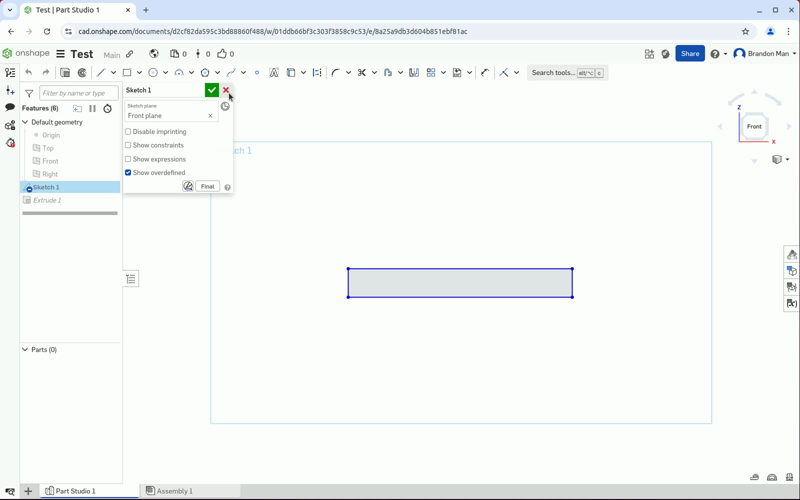
click(229, 92)
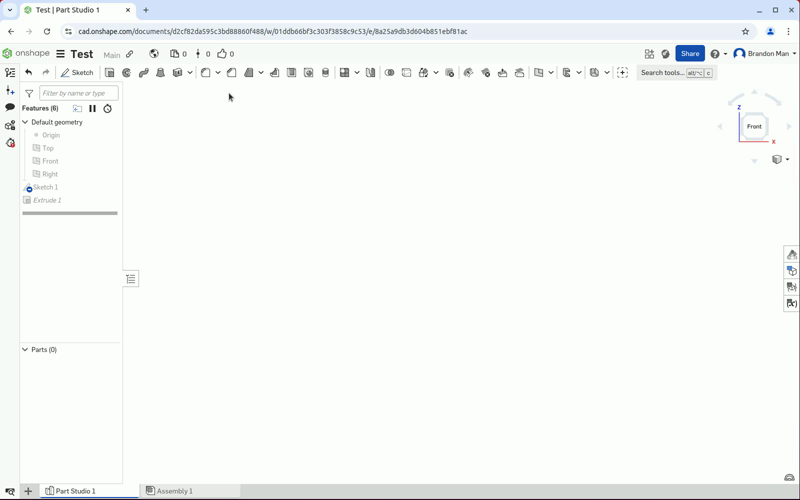
mouse_move(541, 75)
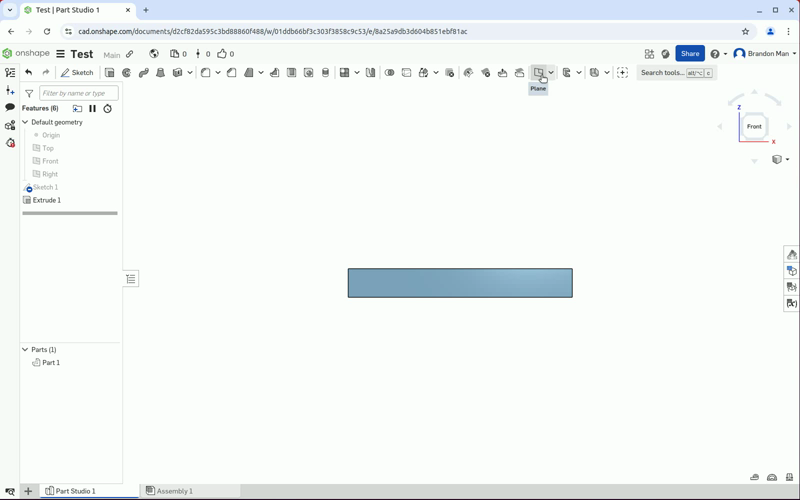
click(541, 75)
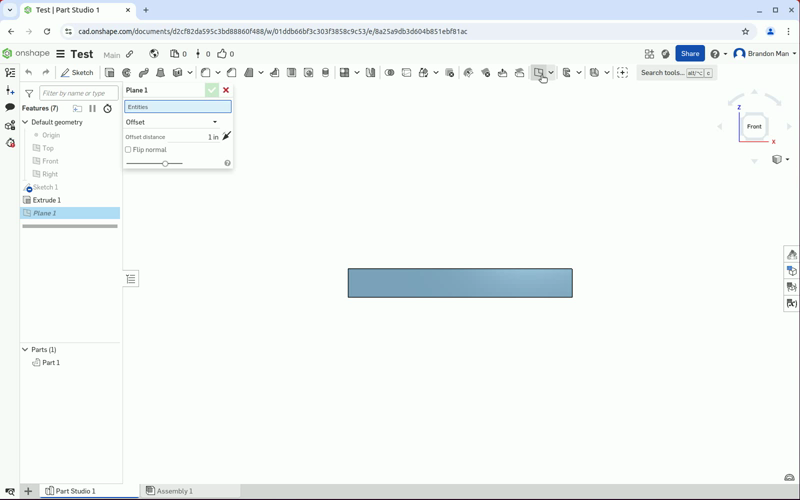
mouse_move(73, 163)
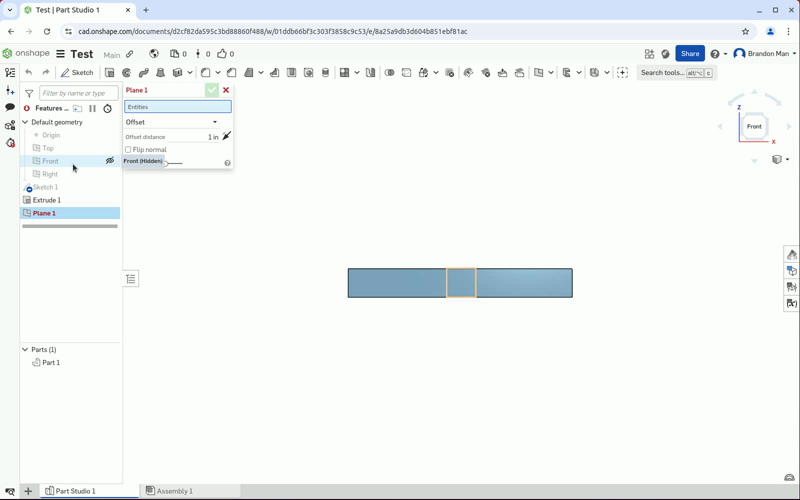
click(73, 163)
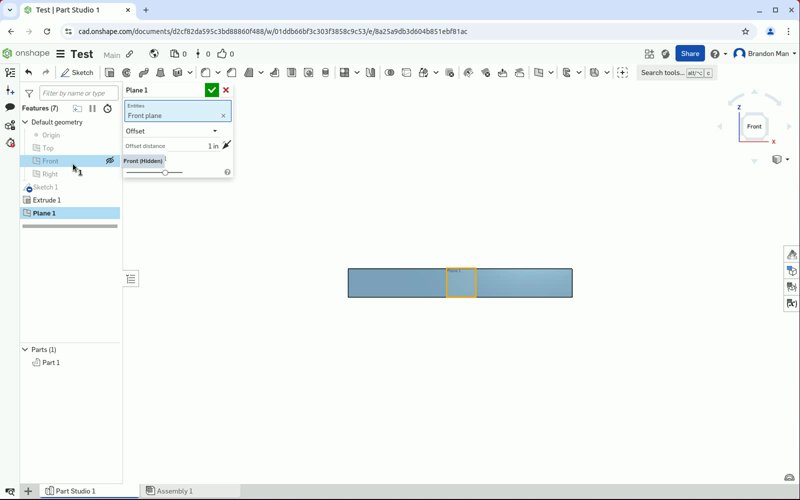
key(tab, 2)
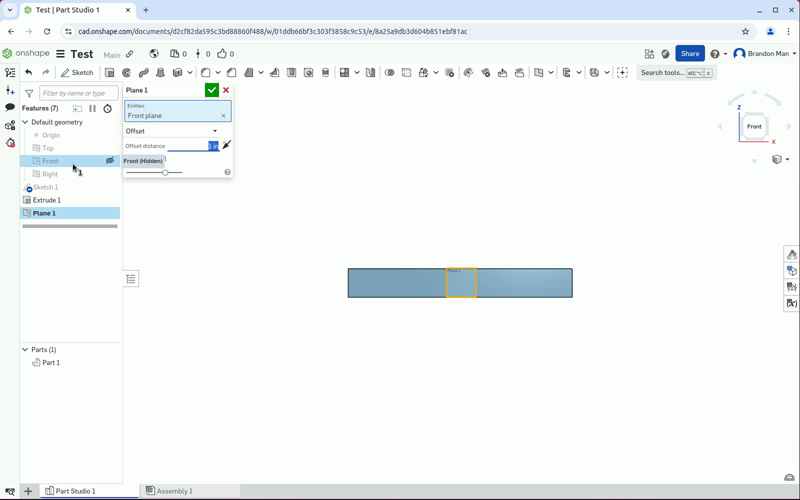
text(0.709)
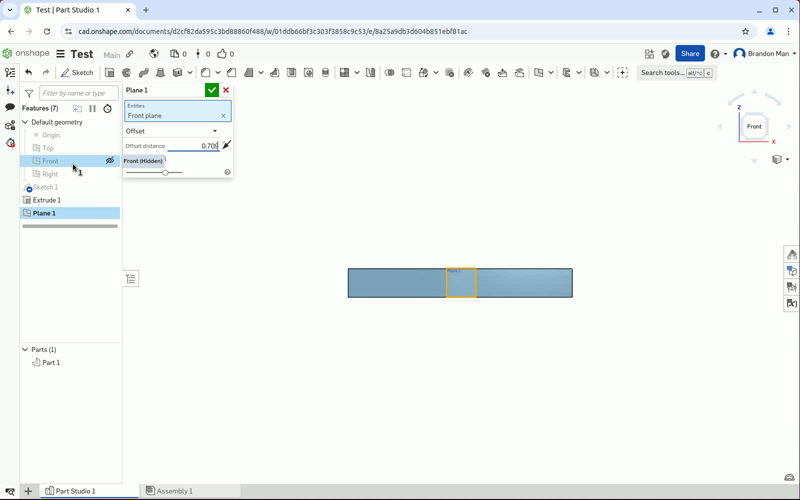
key(enter, 2)
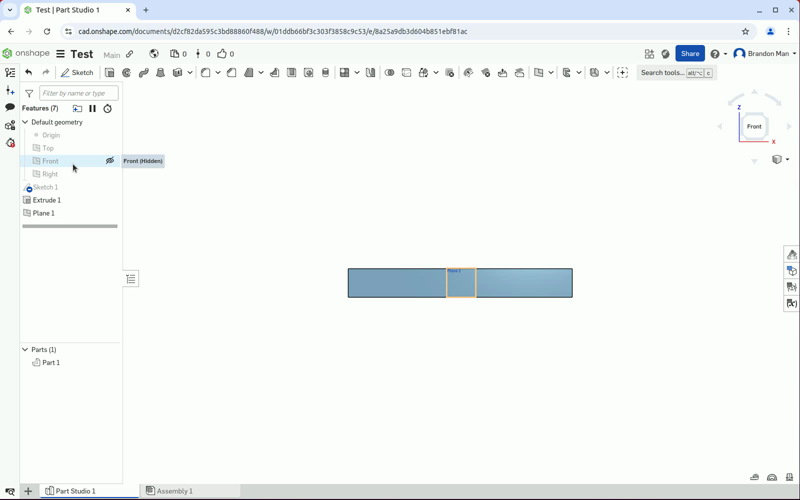
key(shift+s)
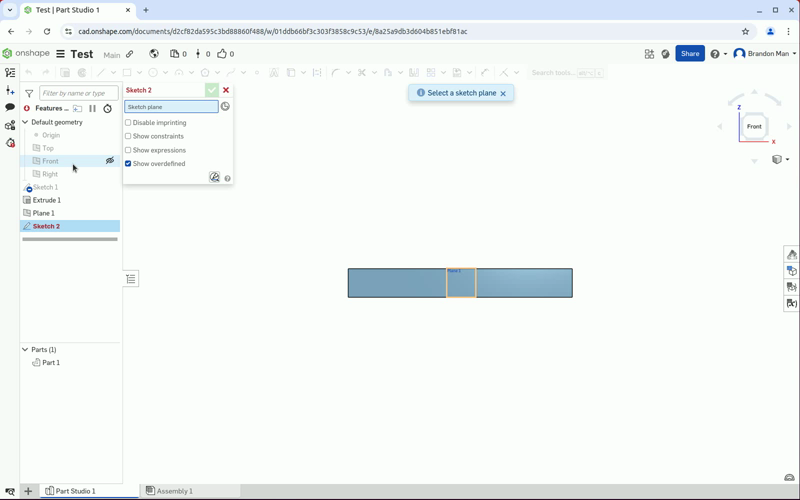
mouse_move(73, 215)
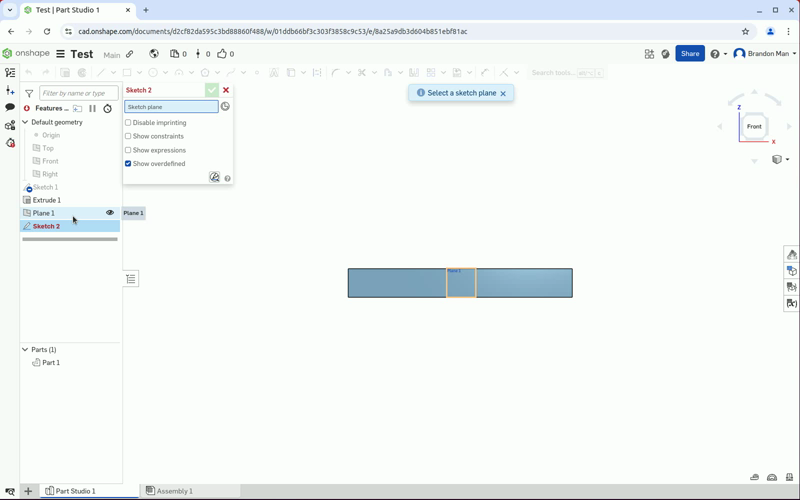
click(73, 215)
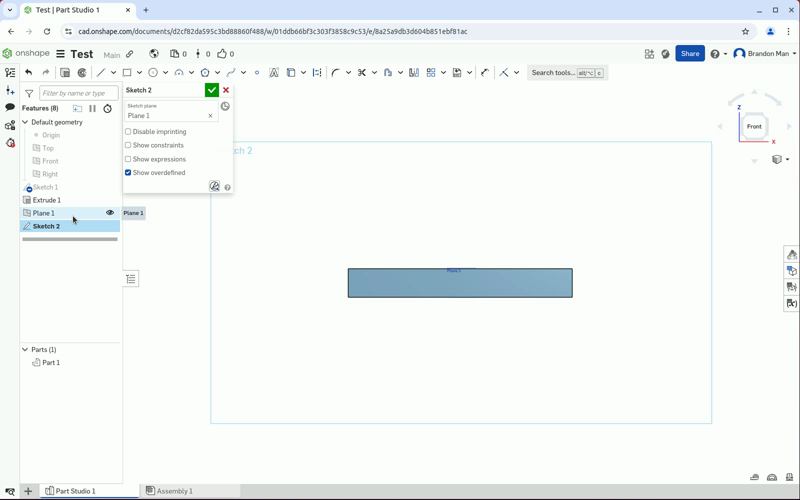
mouse_move(73, 352)
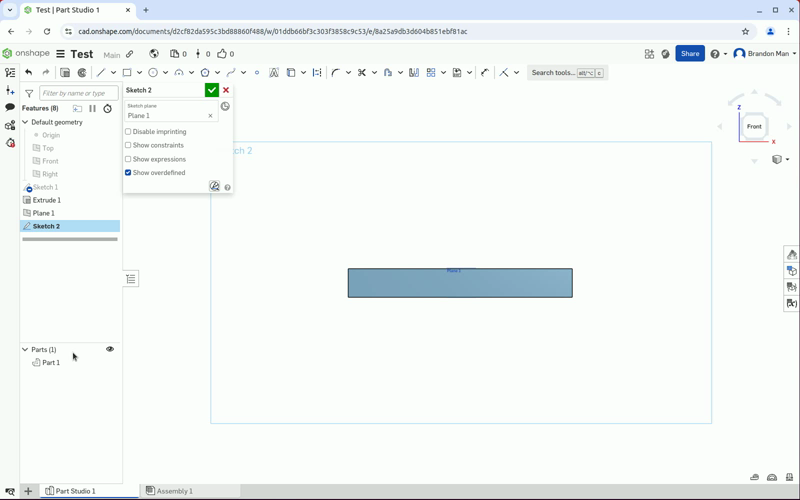
key(y)
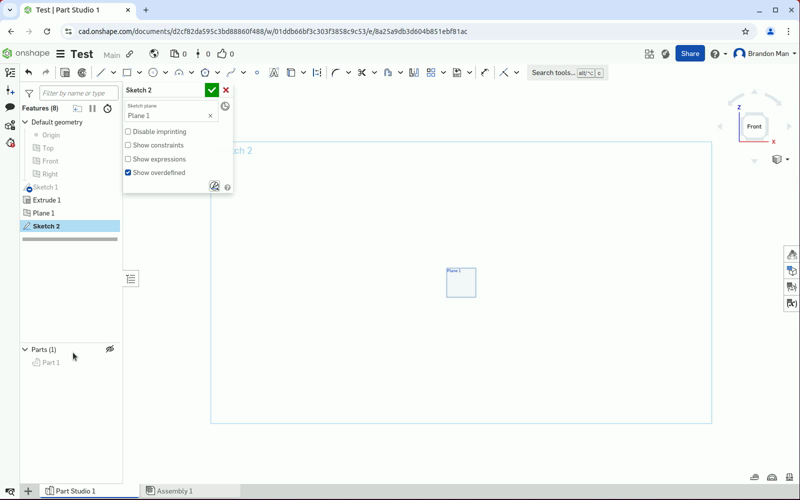
key(c)
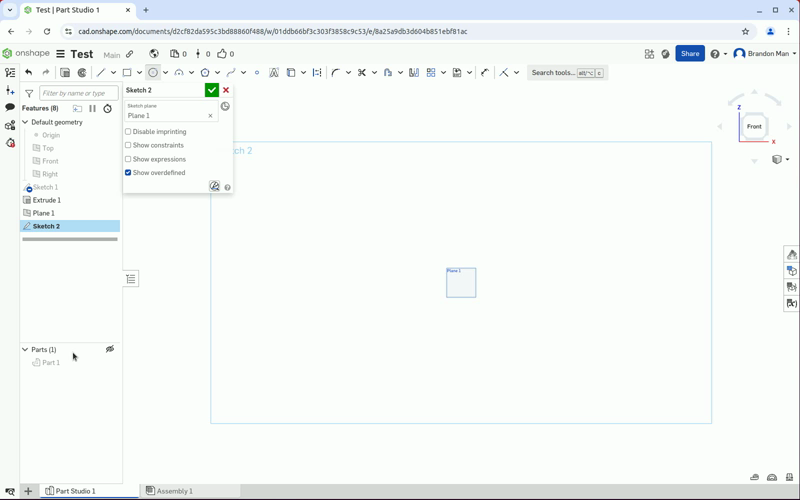
key_down(shift)
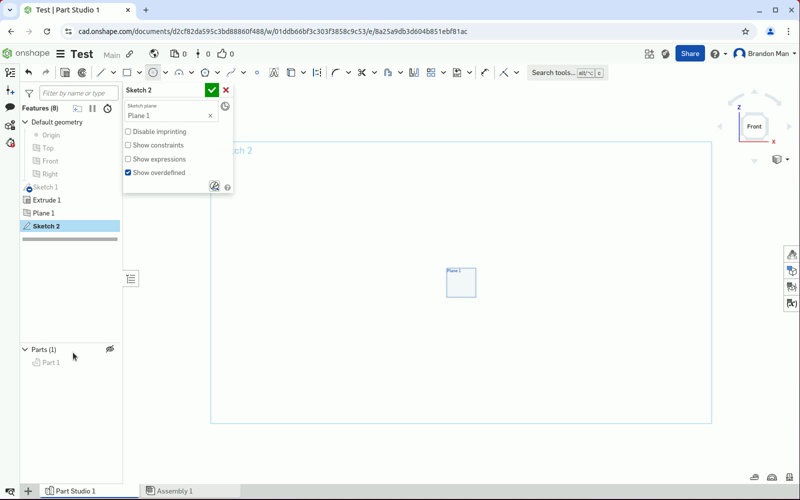
mouse_move(461, 282)
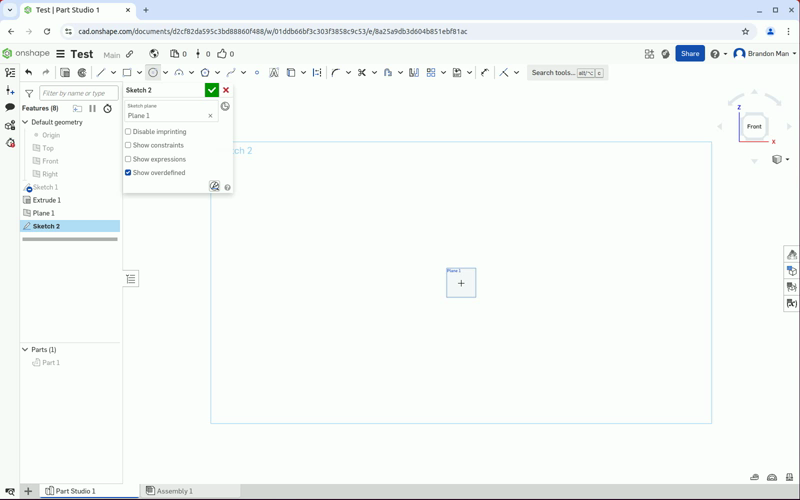
click(461, 282)
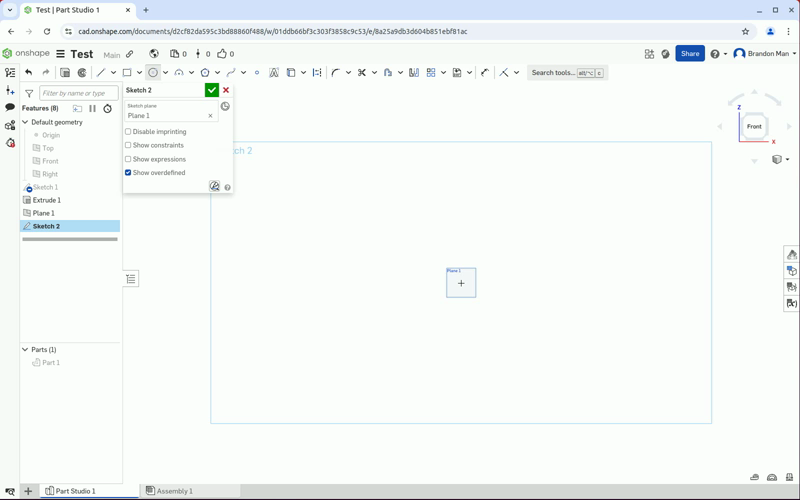
key_up(shift)
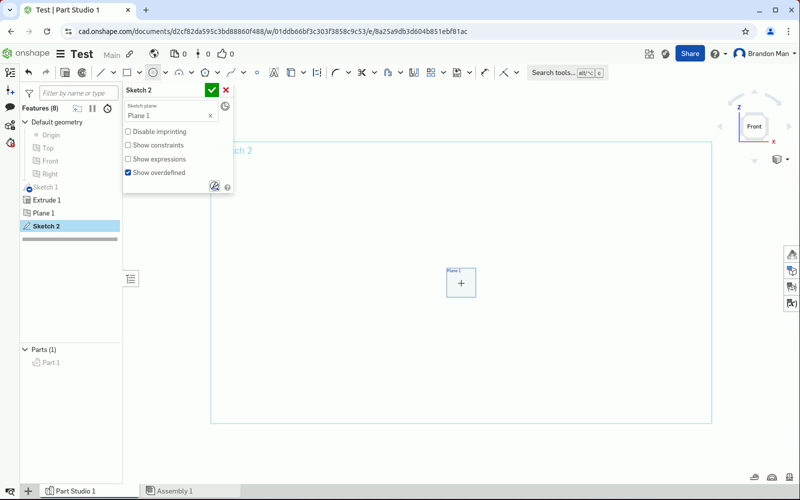
mouse_move(472, 282)
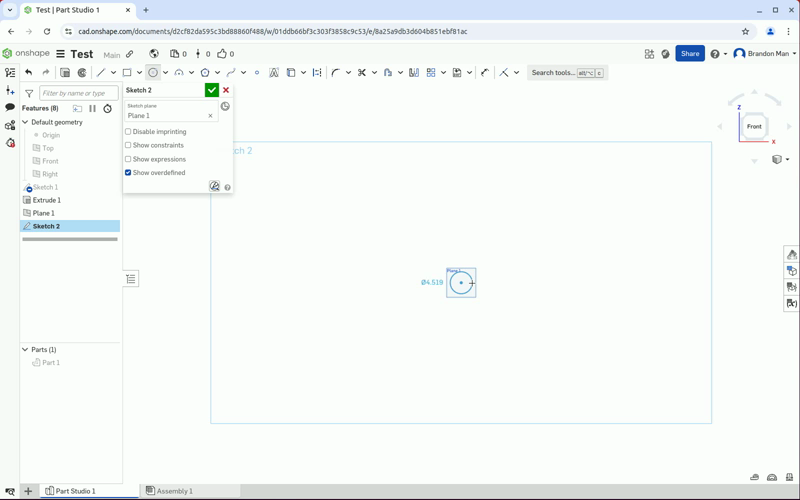
click(472, 282)
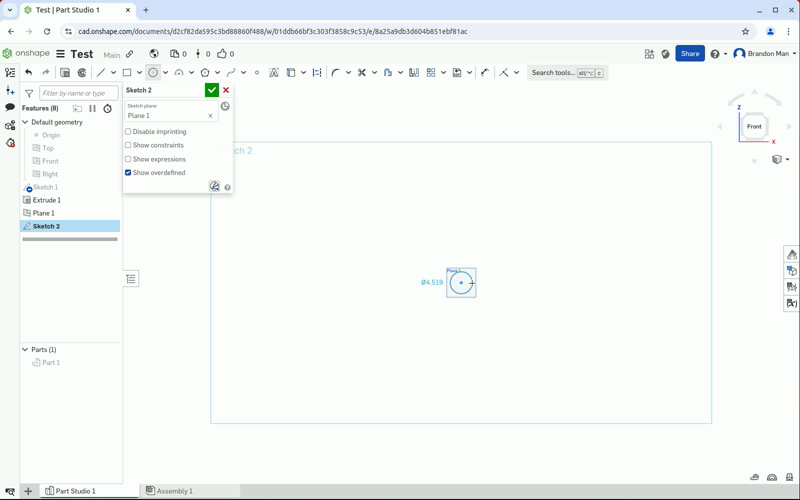
key(esc)
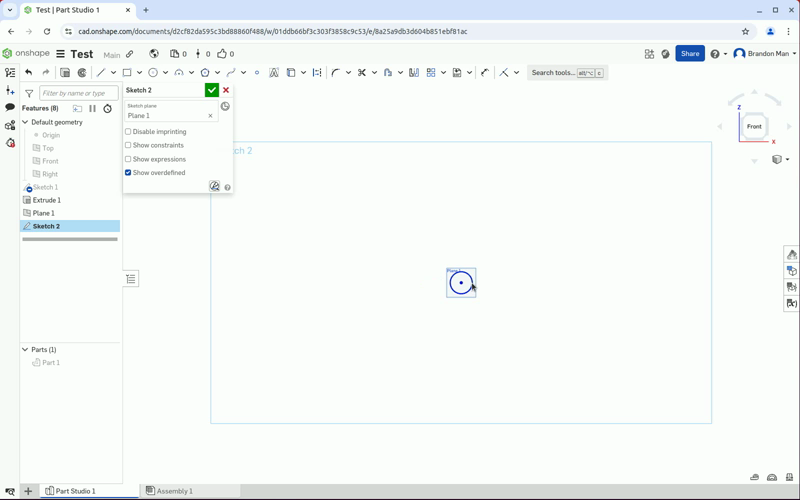
key(c)
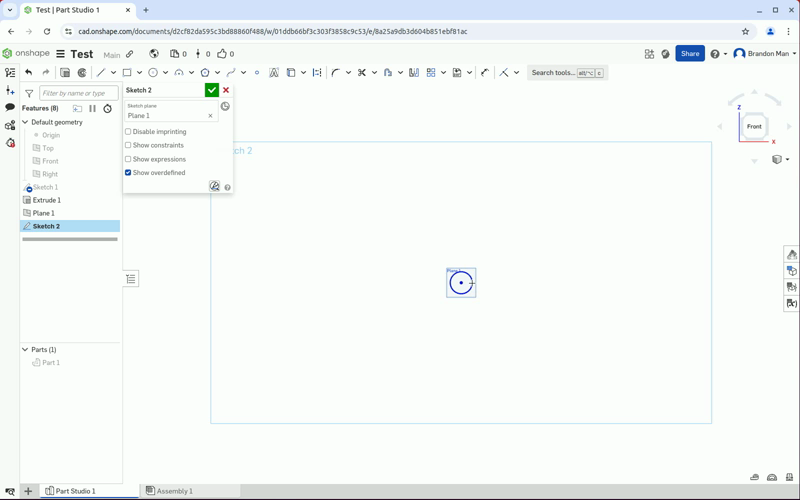
key_down(shift)
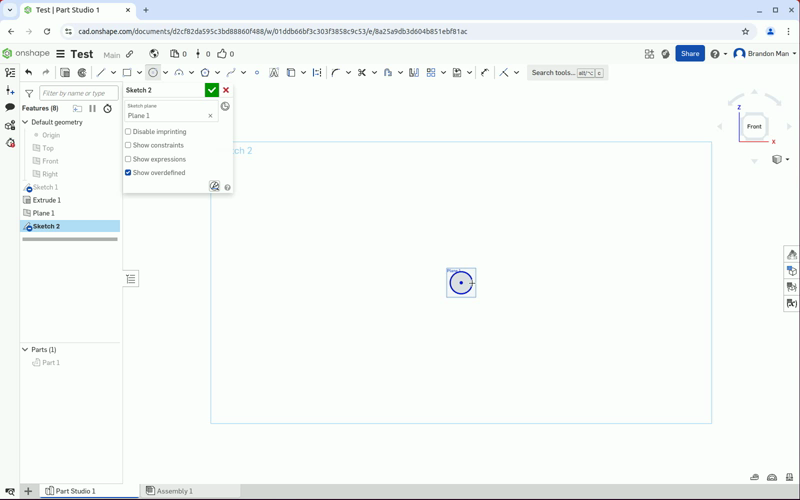
mouse_move(461, 282)
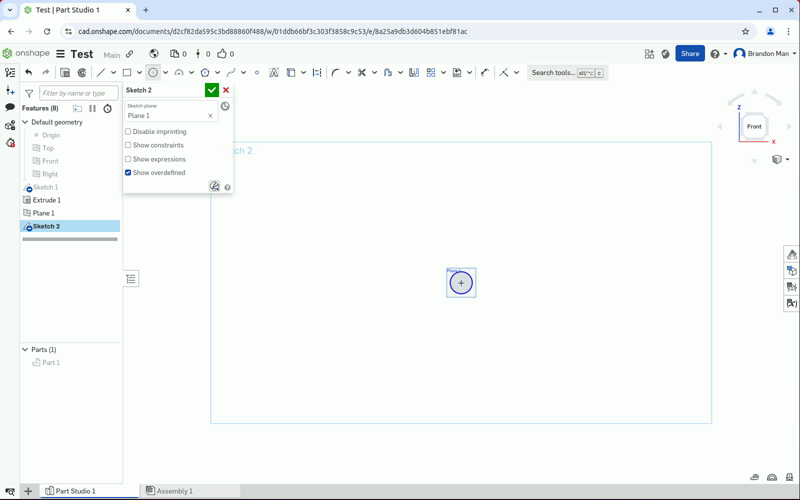
click(461, 282)
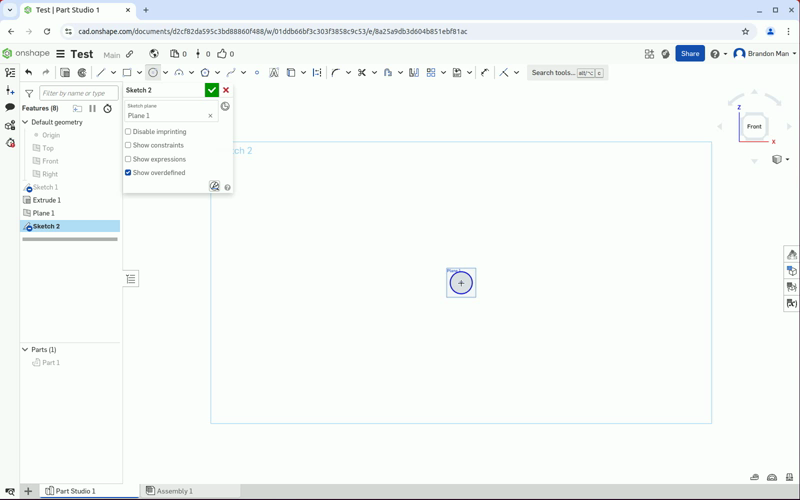
key_up(shift)
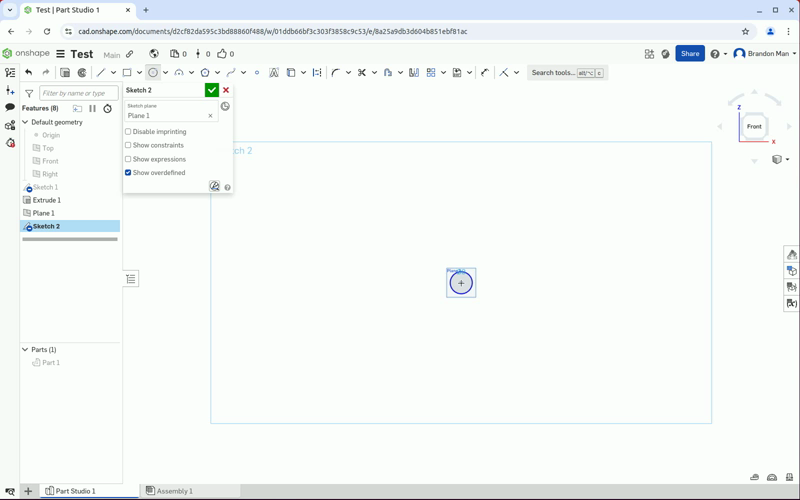
mouse_move(468, 282)
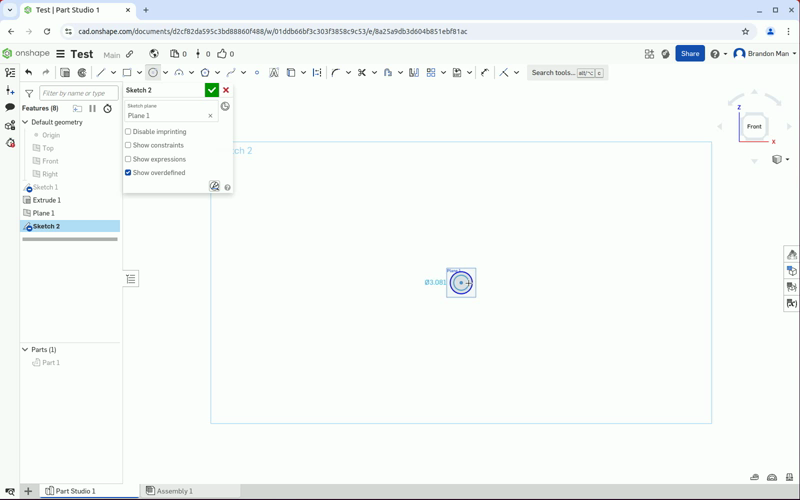
scroll(6)
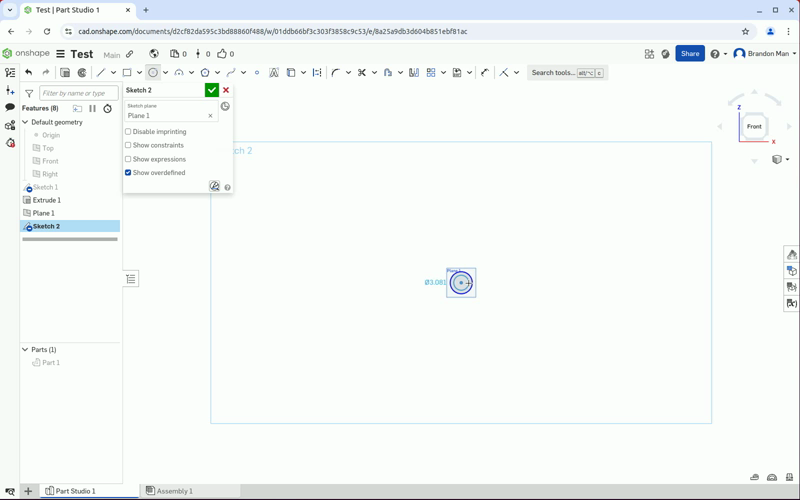
scroll(6)
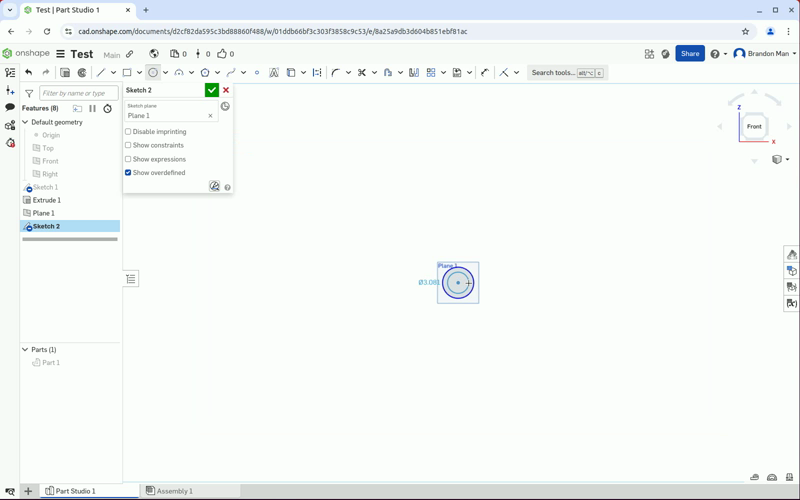
scroll(6)
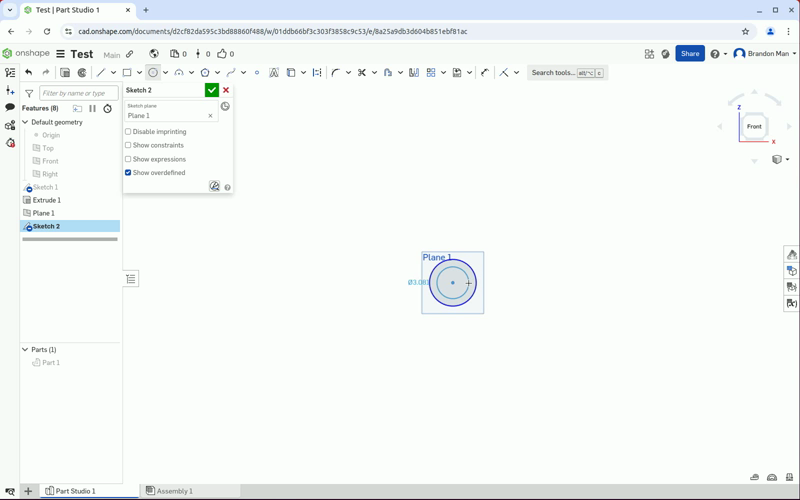
scroll(6)
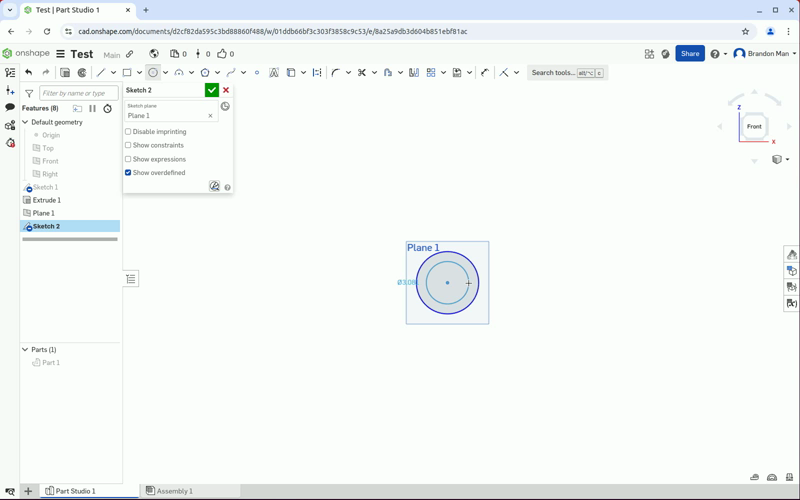
scroll(6)
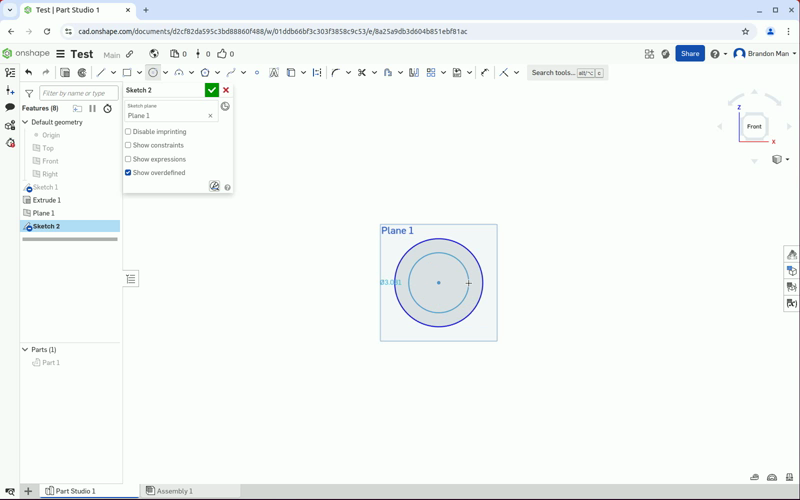
scroll(6)
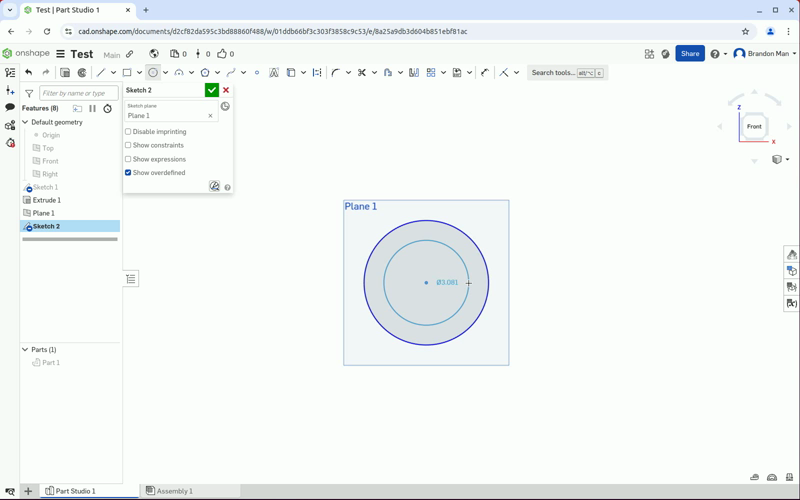
scroll(6)
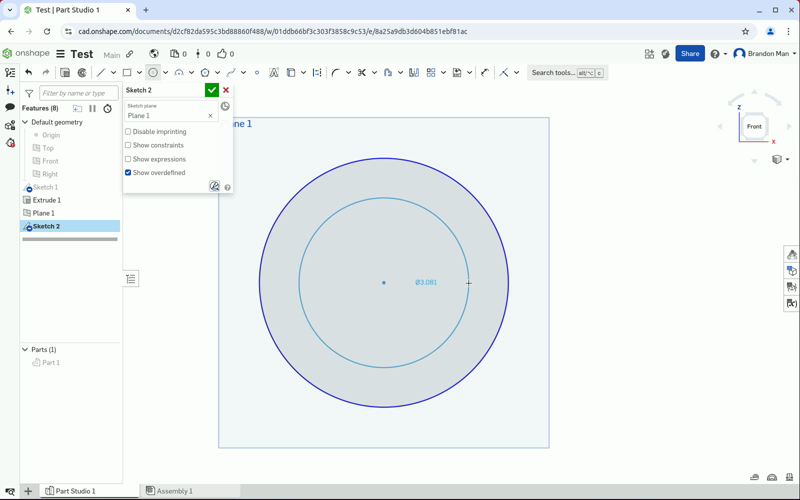
click(468, 282)
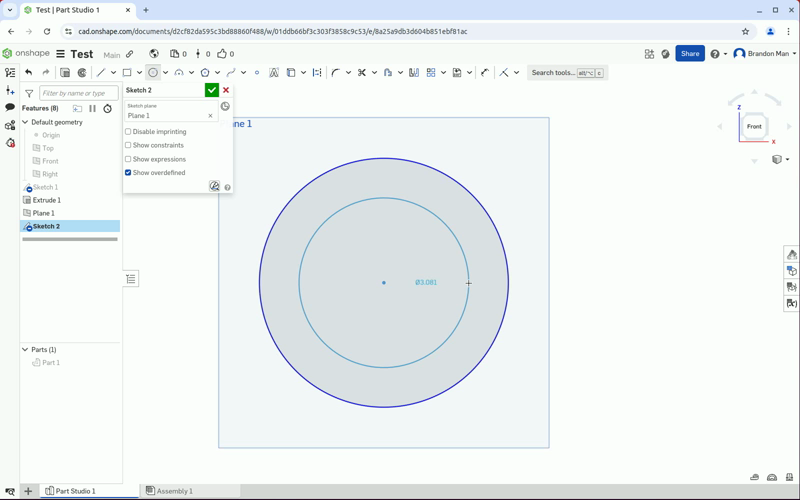
scroll(-6)
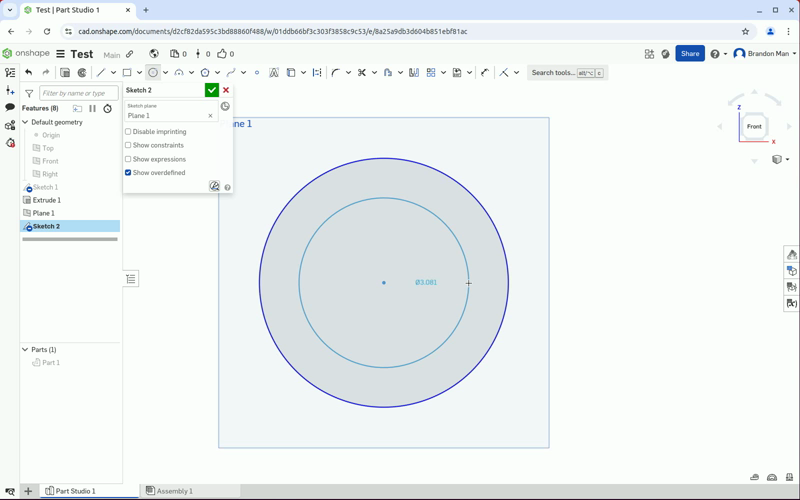
scroll(-6)
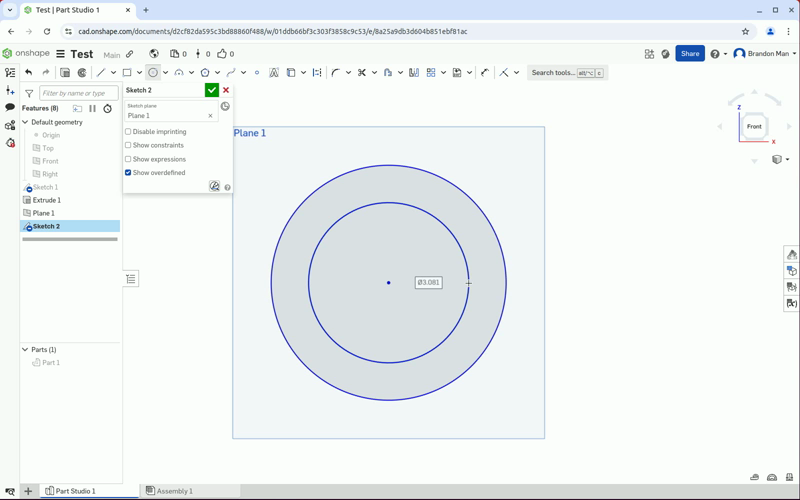
scroll(-6)
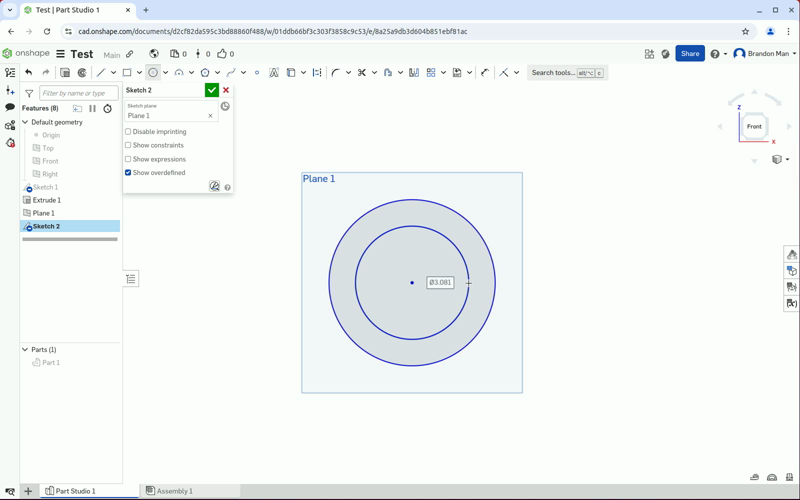
scroll(-6)
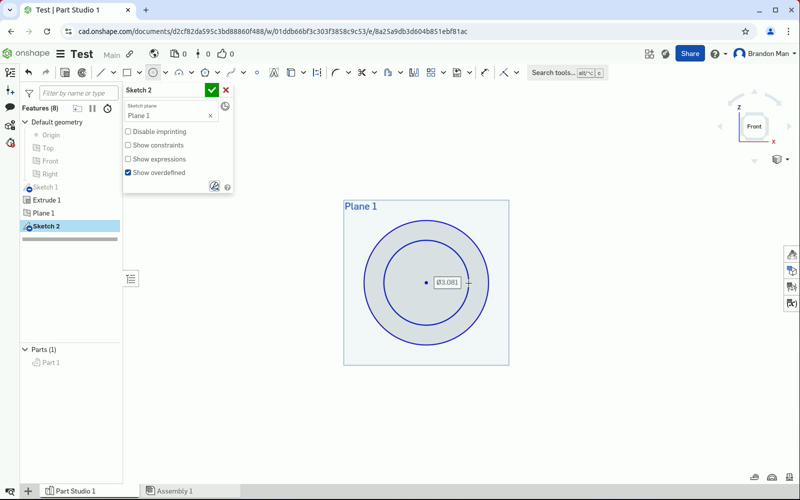
scroll(-6)
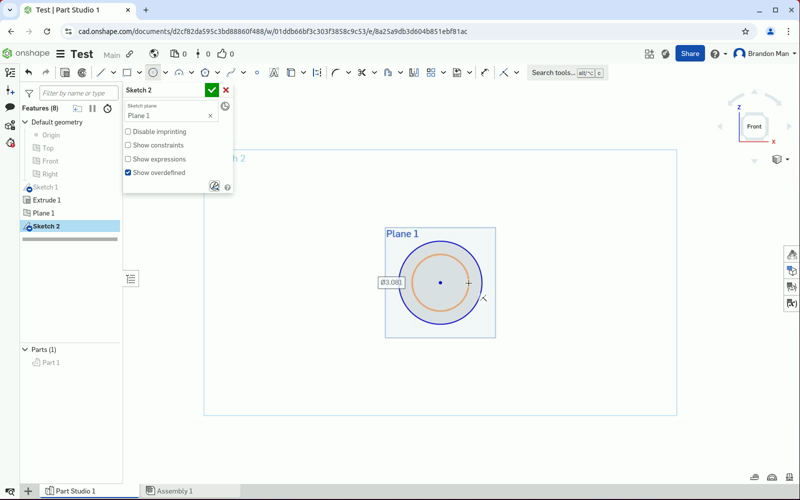
scroll(-6)
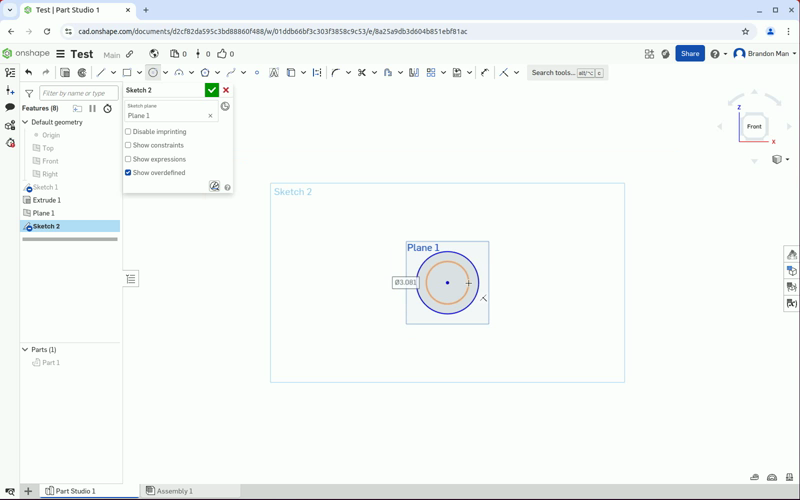
scroll(-6)
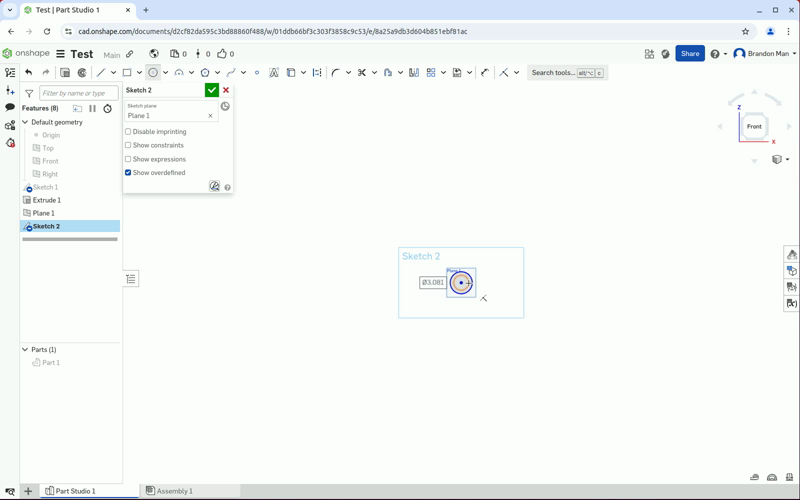
key(esc)
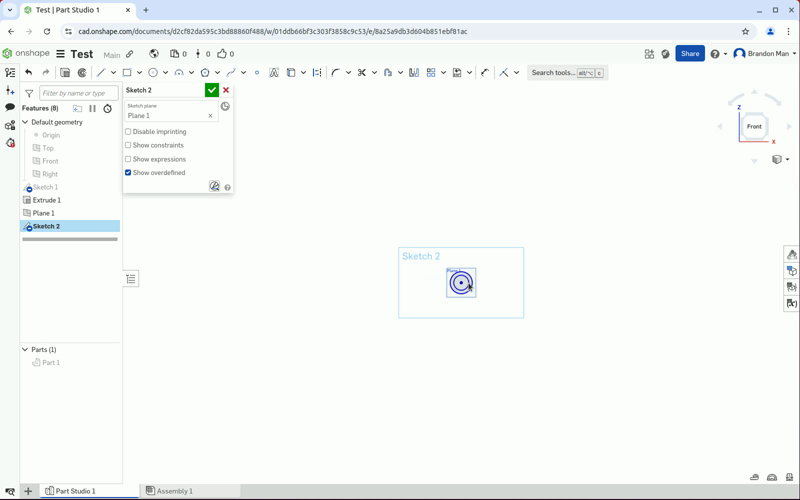
mouse_move(465, 292)
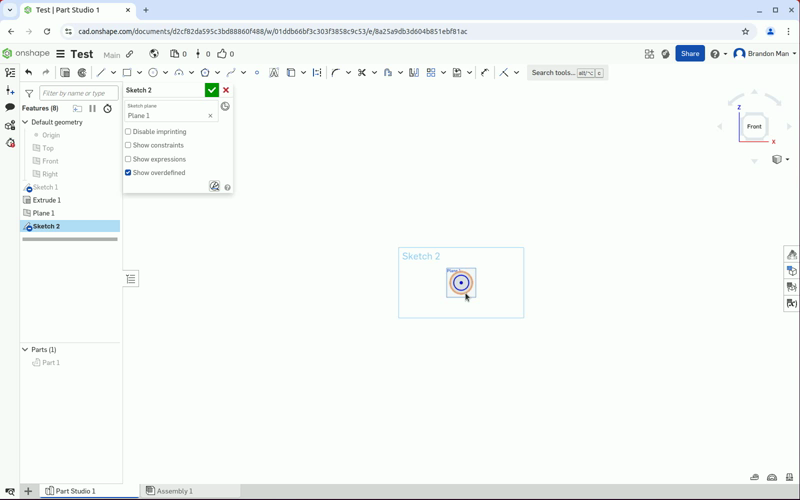
scroll(6)
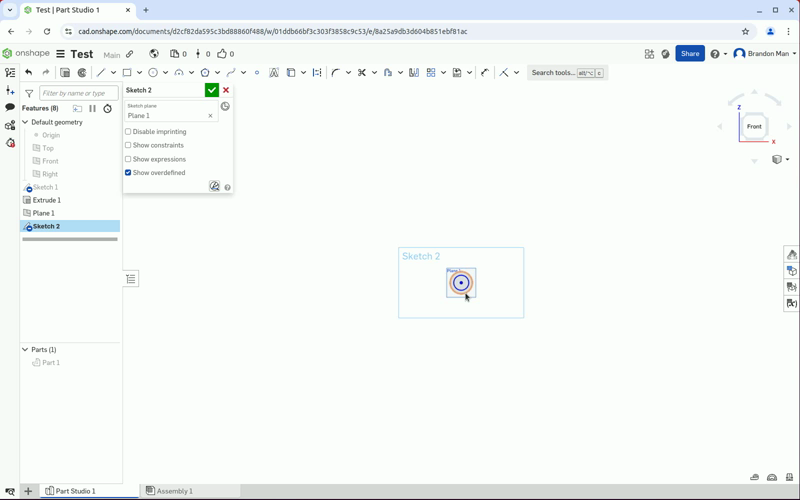
scroll(6)
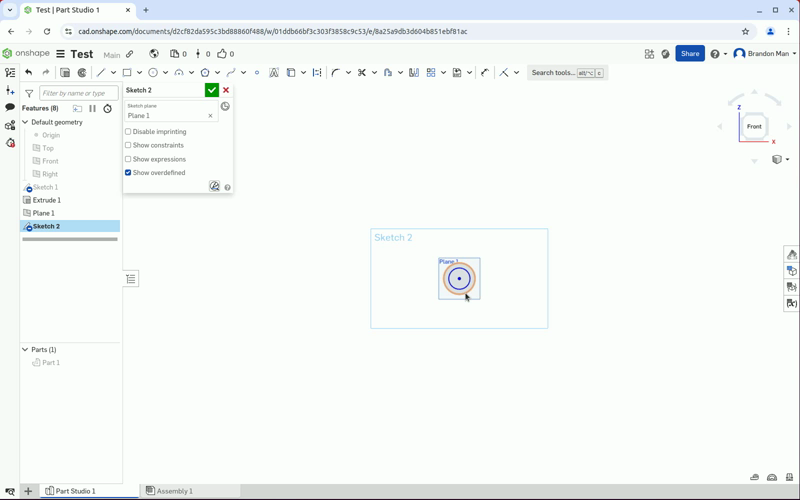
scroll(6)
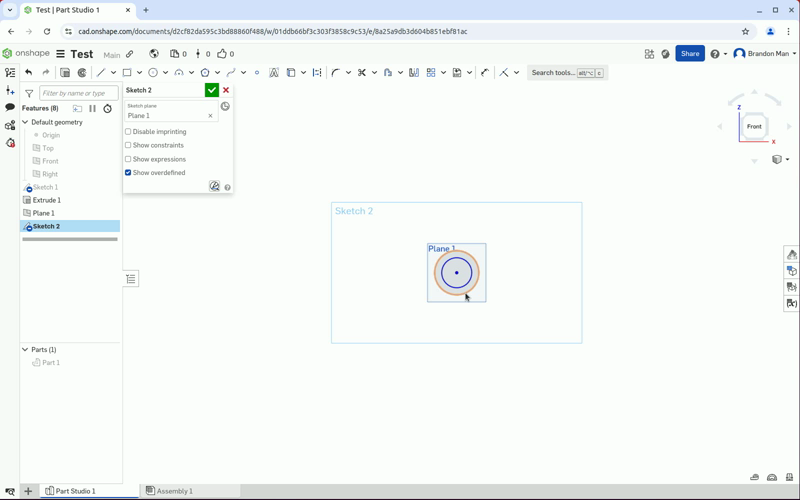
scroll(6)
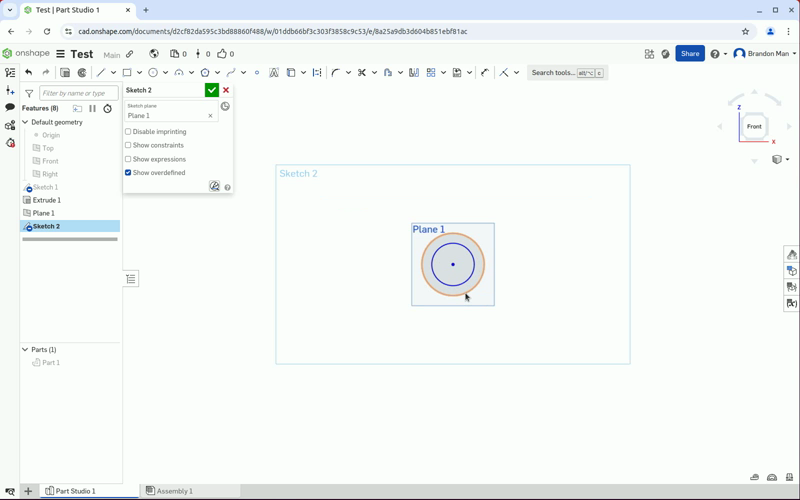
scroll(6)
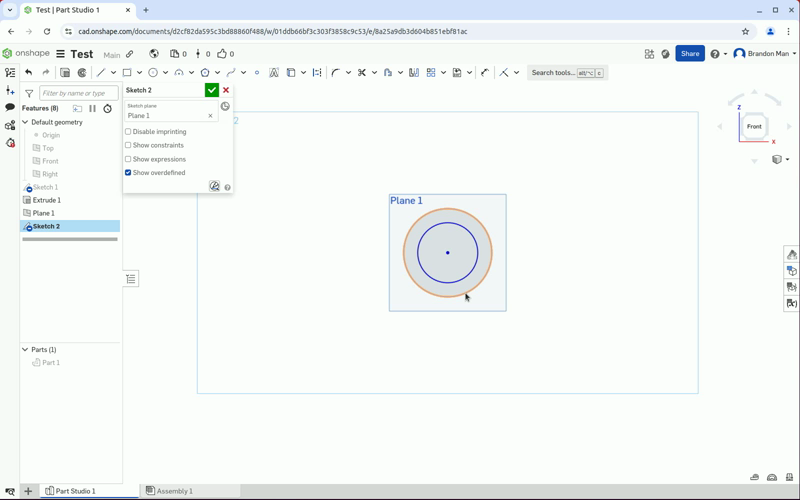
scroll(6)
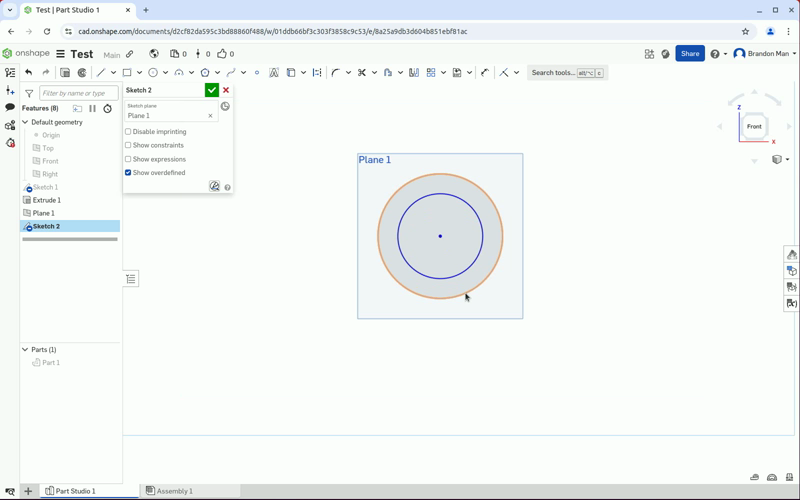
scroll(6)
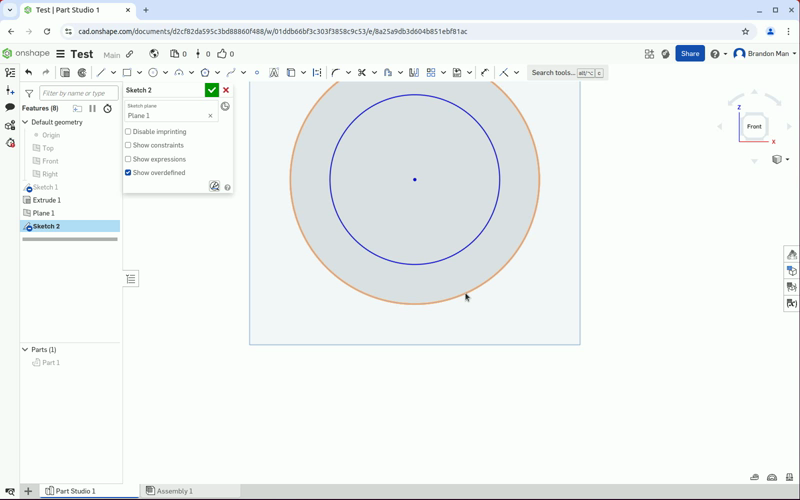
click(465, 292)
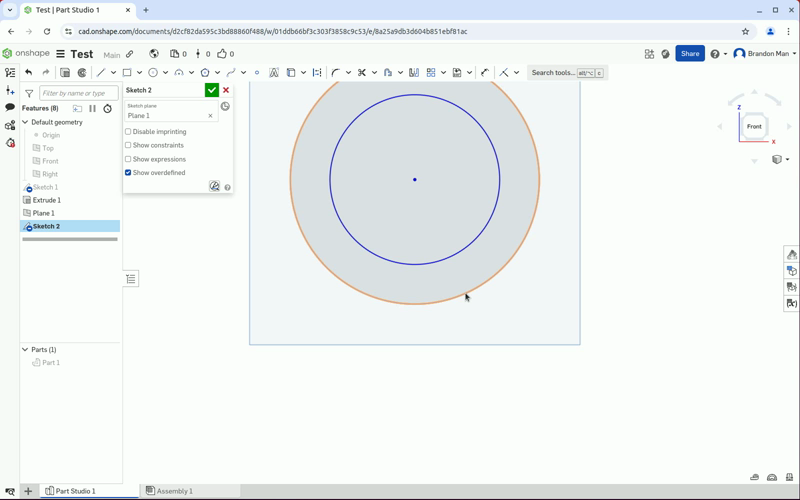
scroll(-6)
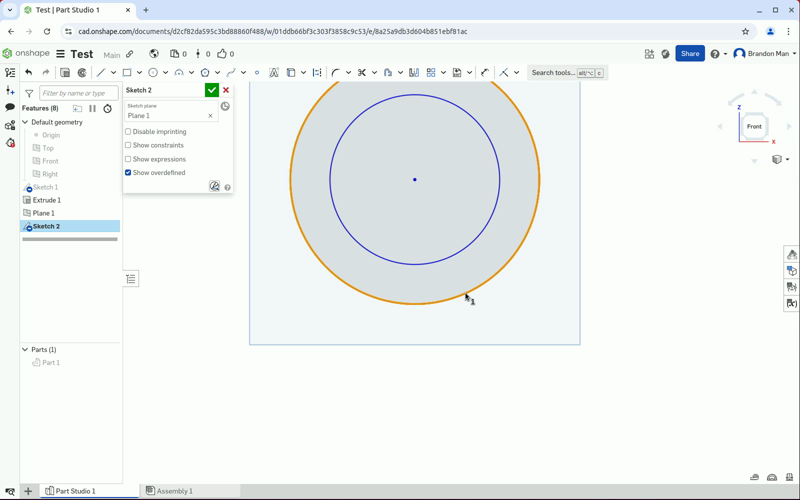
scroll(-6)
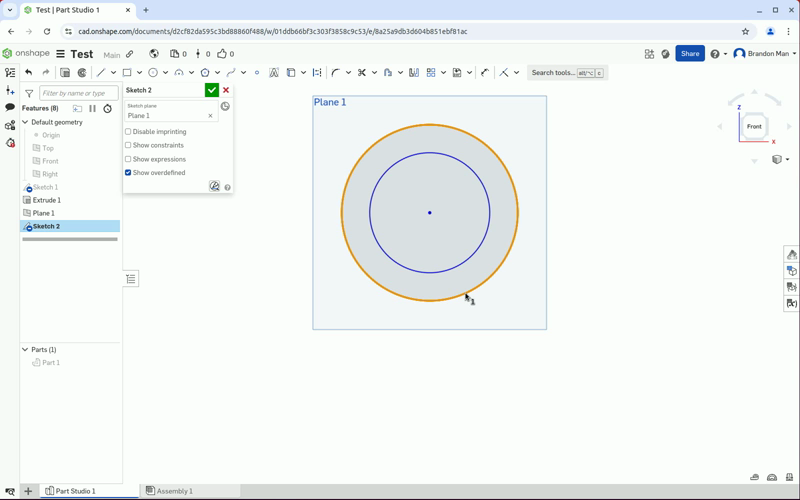
scroll(-6)
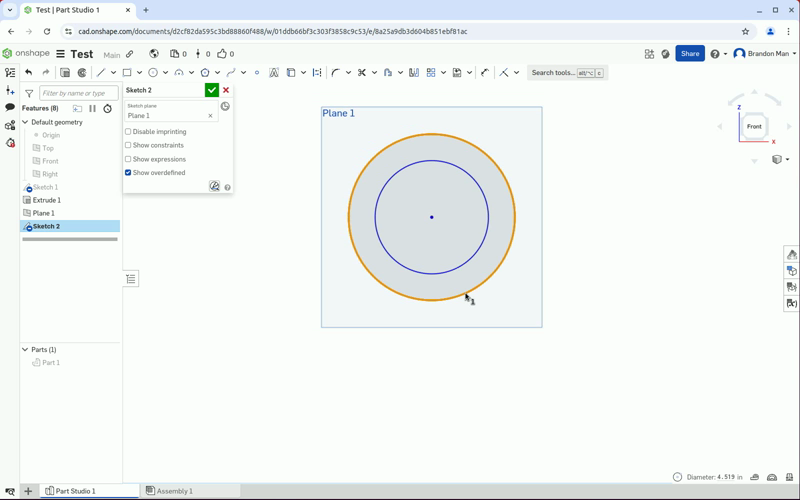
scroll(-6)
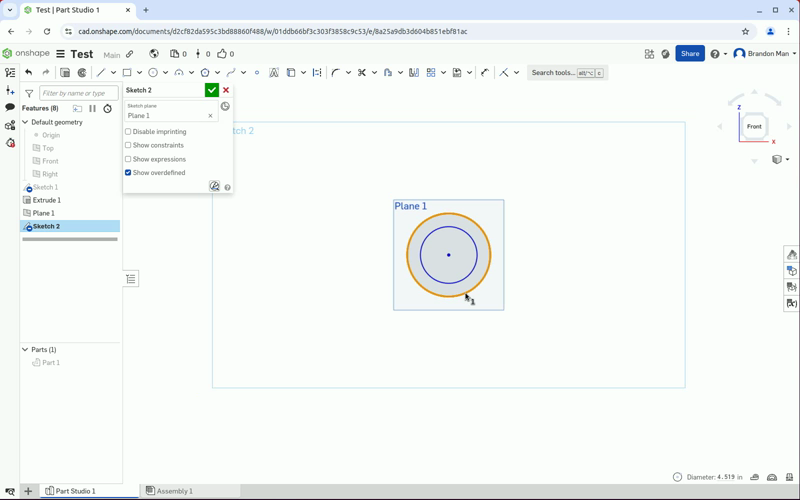
scroll(-6)
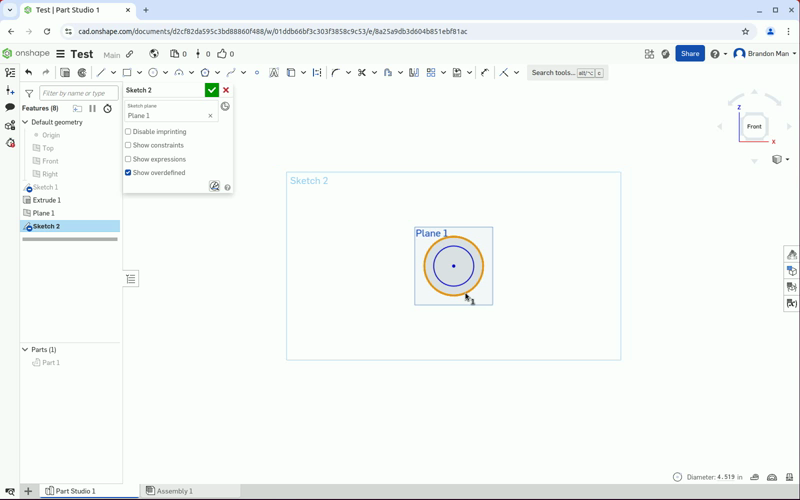
scroll(-6)
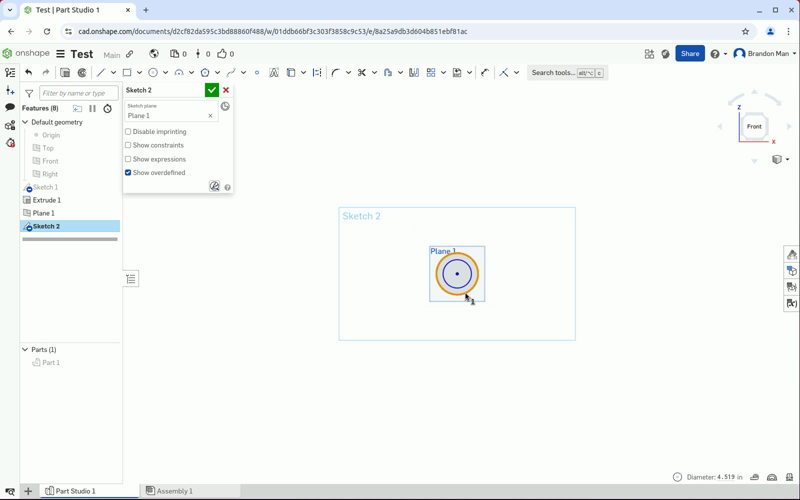
scroll(-6)
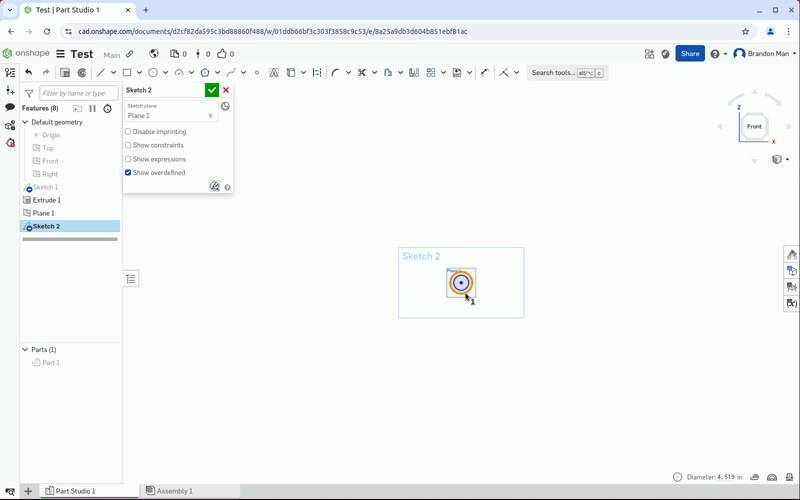
mouse_move(73, 352)
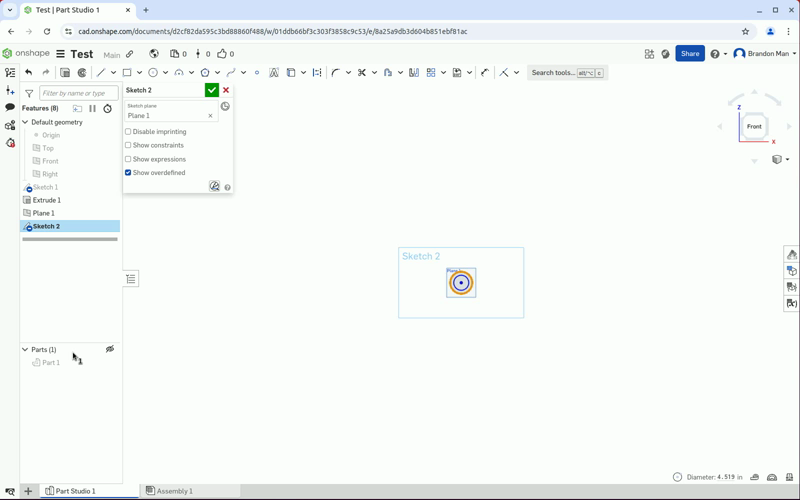
key(shift+y)
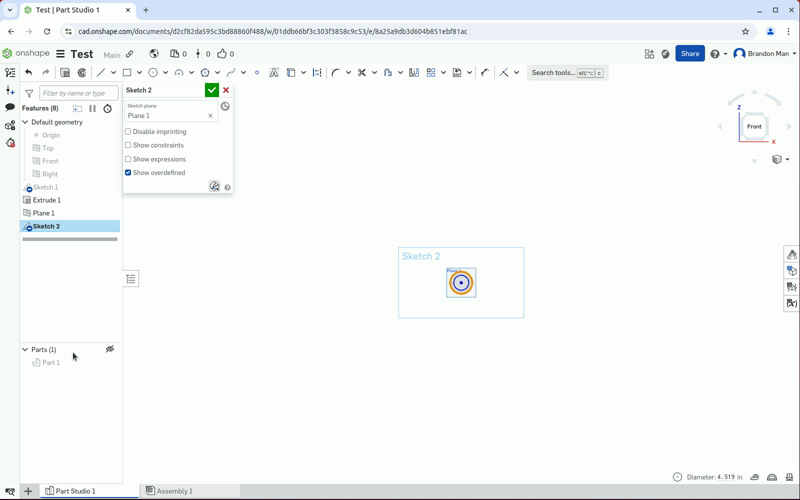
key(shift+e)
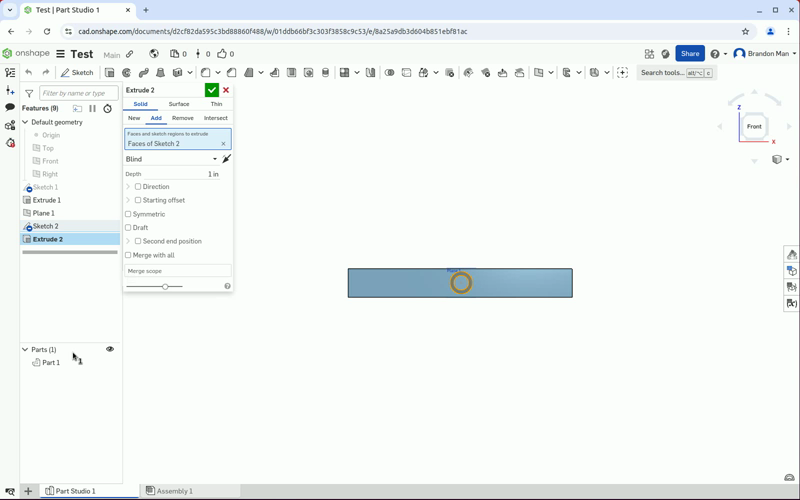
mouse_move(143, 106)
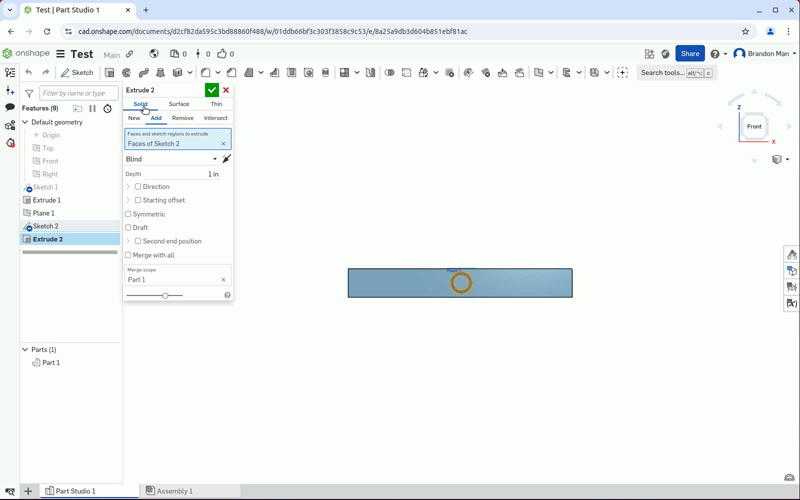
click(143, 106)
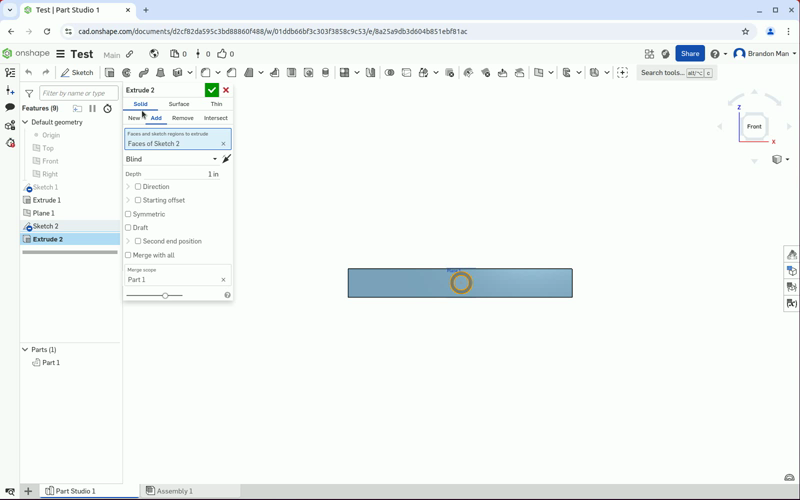
mouse_move(137, 120)
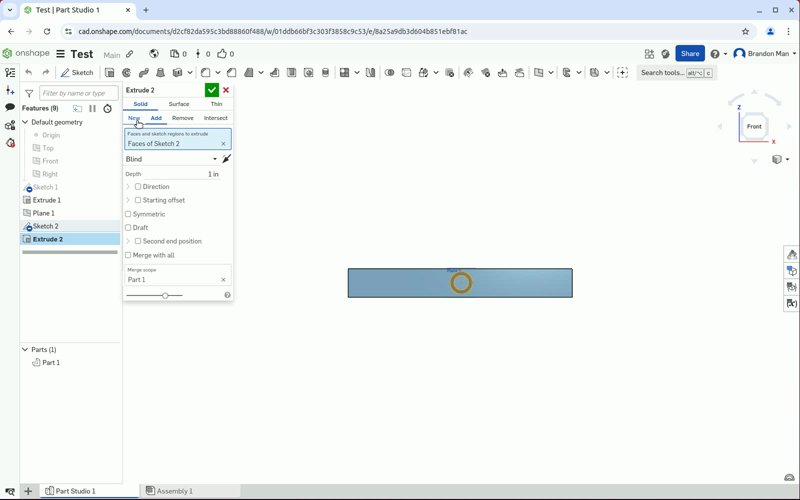
click(137, 120)
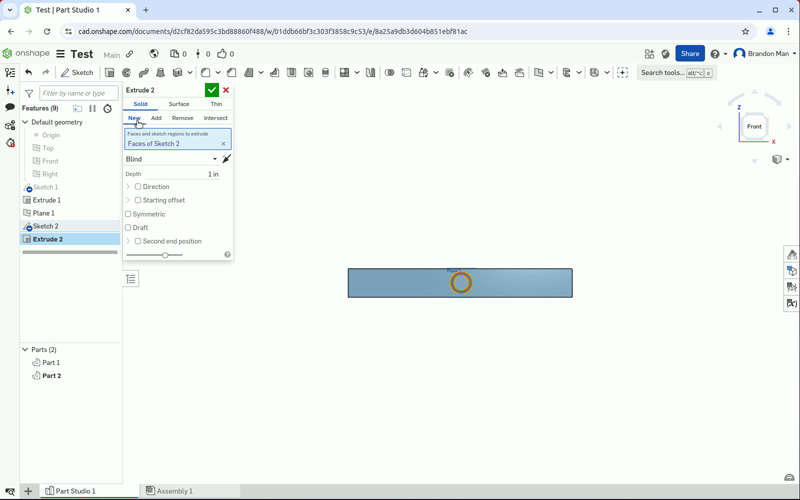
key(tab, 4)
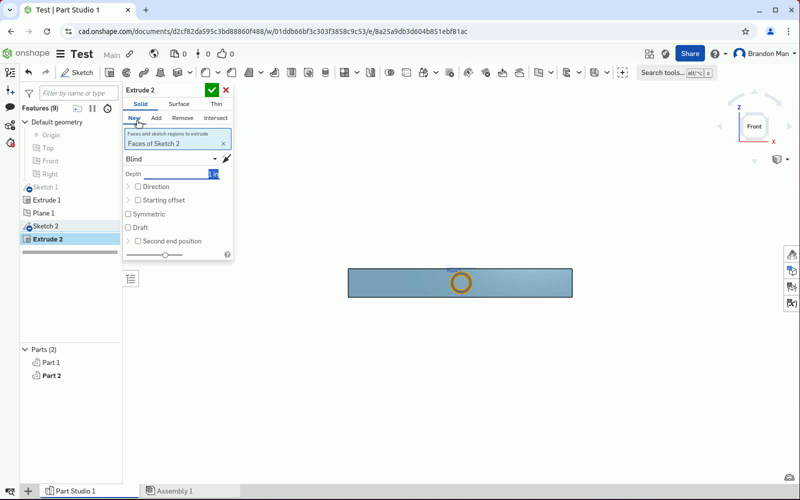
text(2.889)
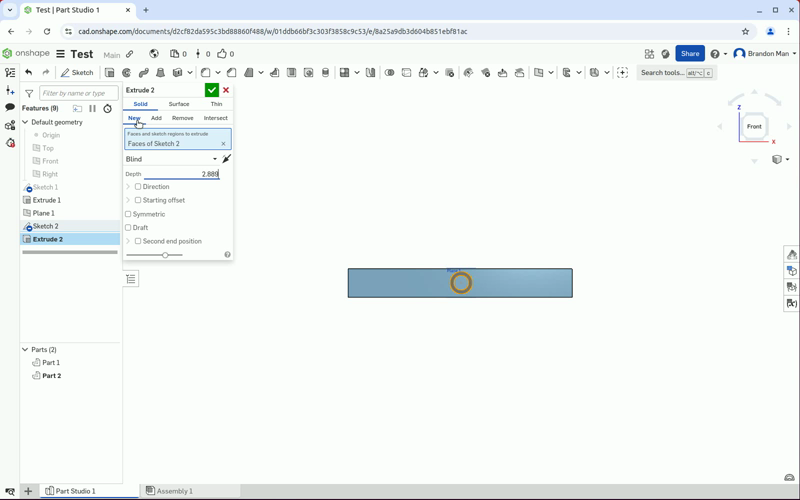
key(enter)
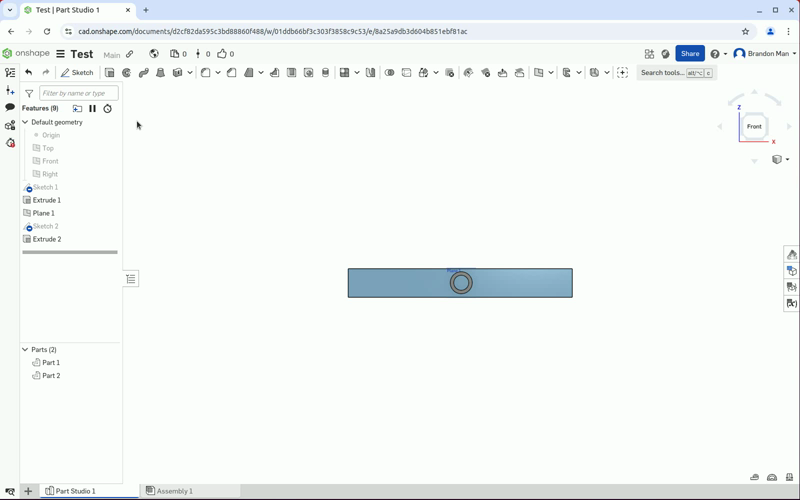
key(shift+h)
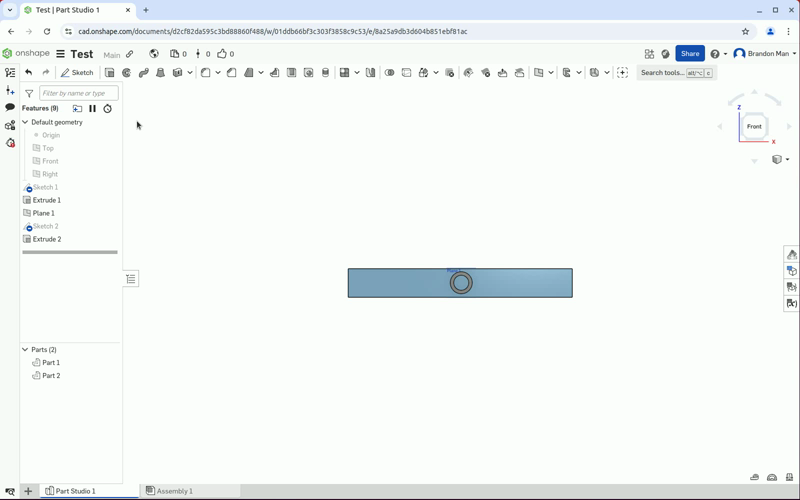
key(shift+h)
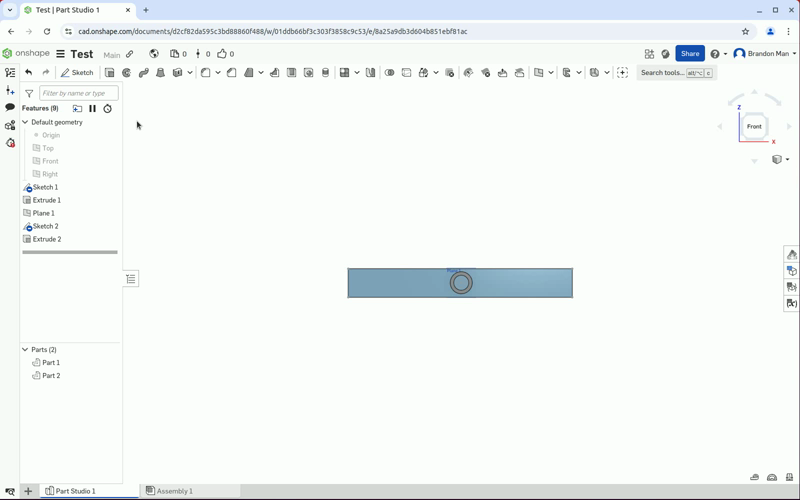
key(shift+7)
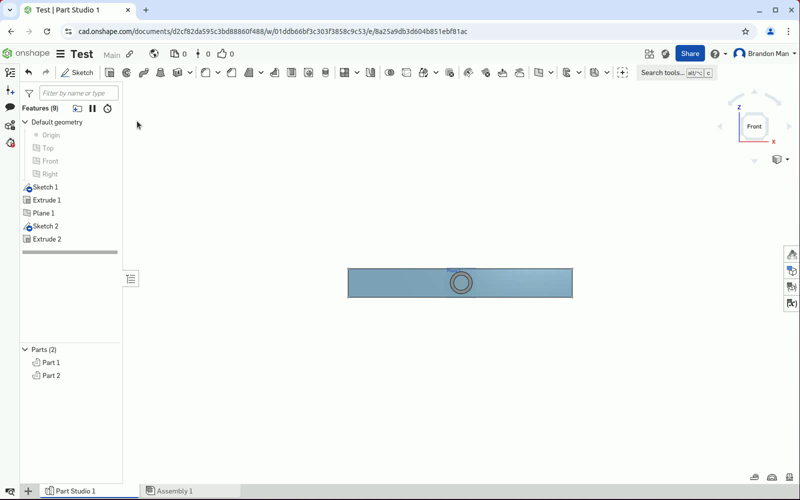
key(left, 2)
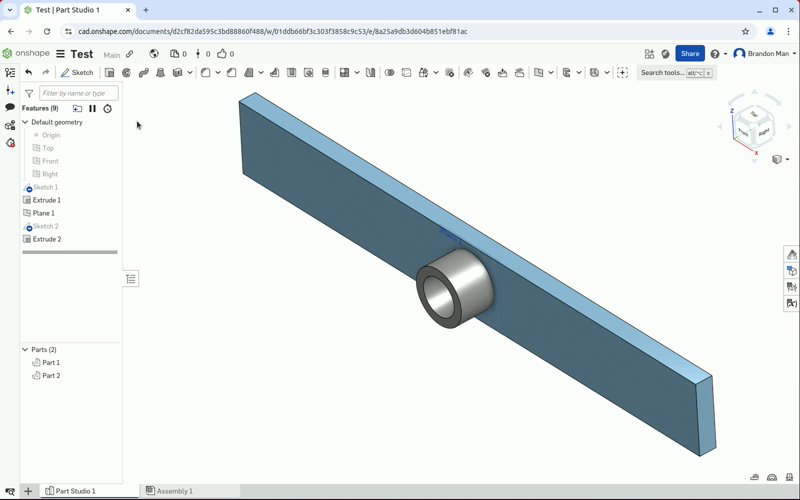
key(down, 2)
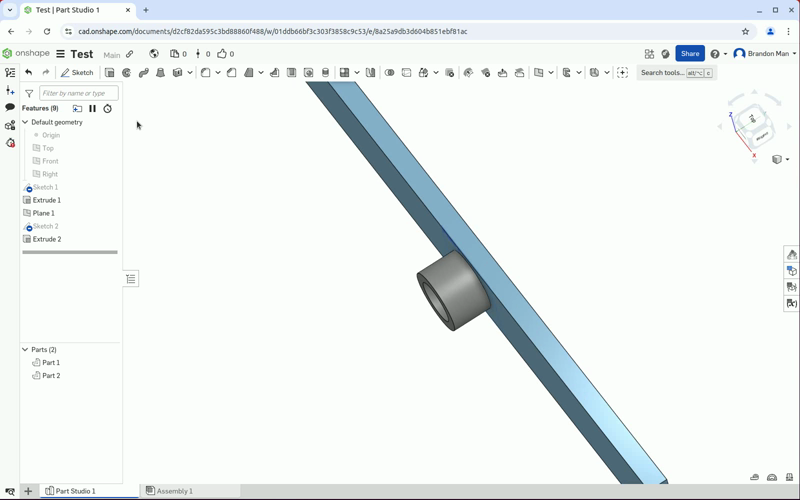
key(up, 2)
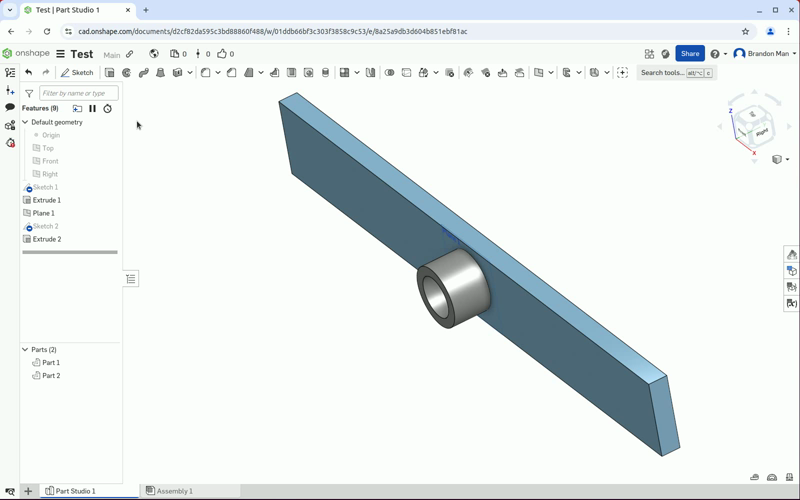
key(right, 2)
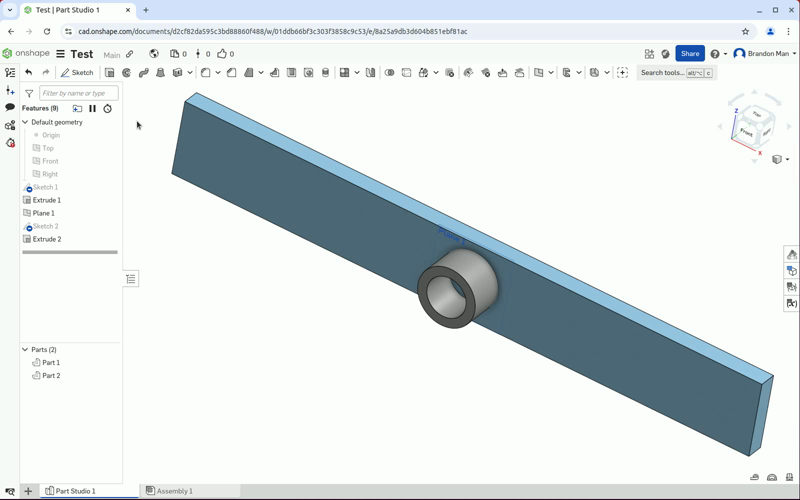
mouse_move(73, 189)
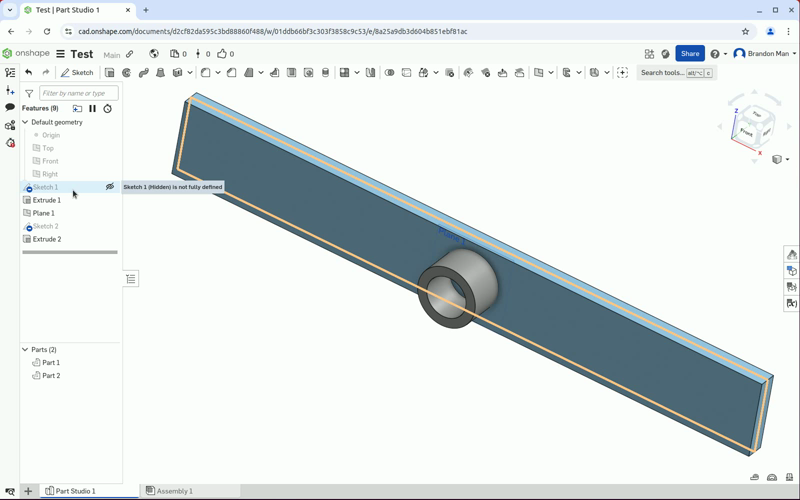
click(73, 189)